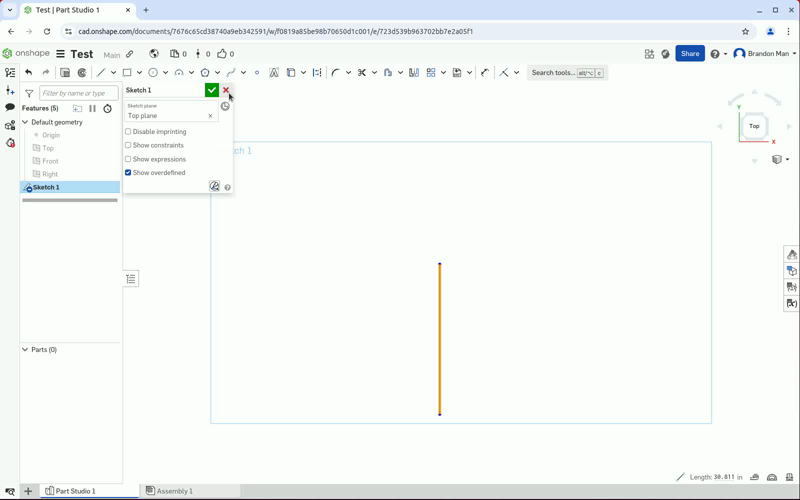
key(shift+h)
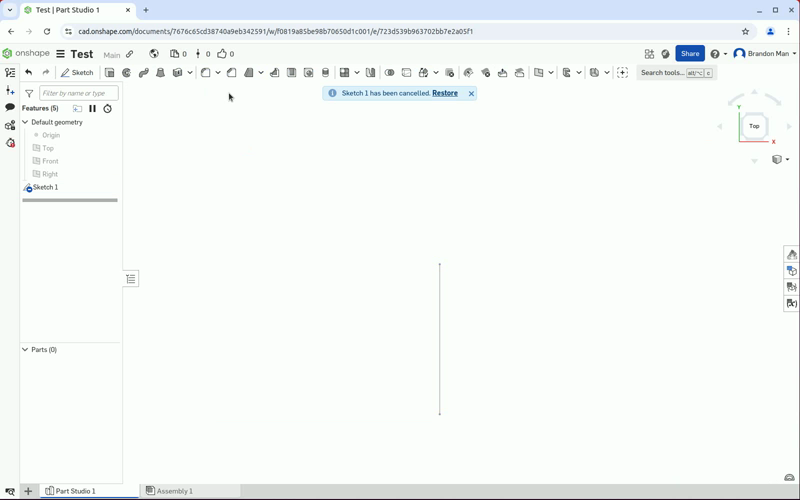
key(shift+s)
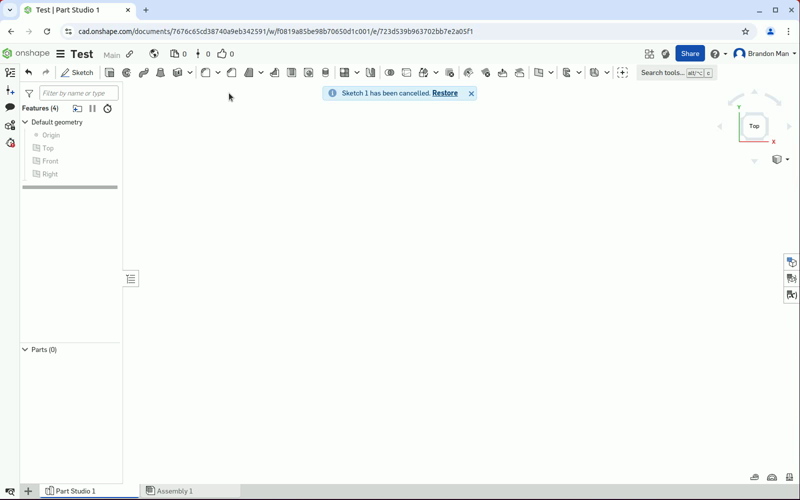
mouse_move(73, 150)
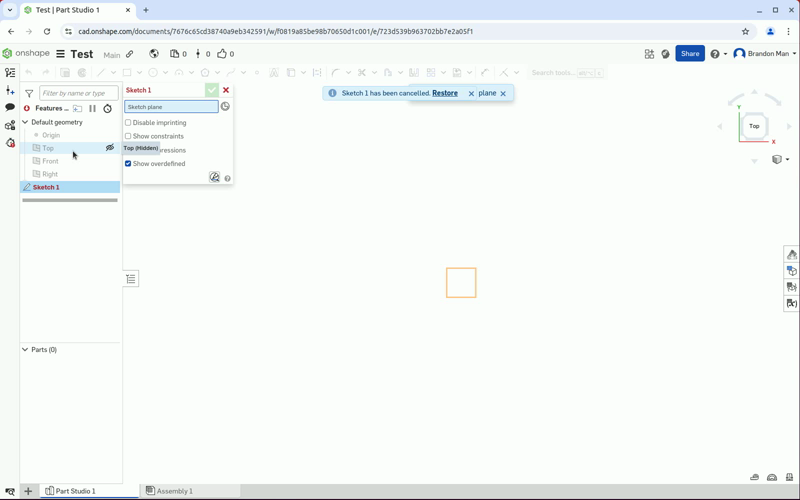
click(73, 150)
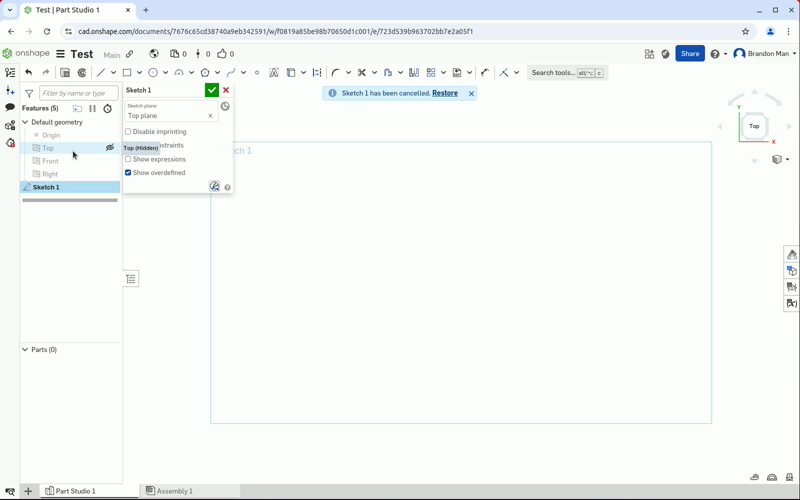
mouse_move(73, 352)
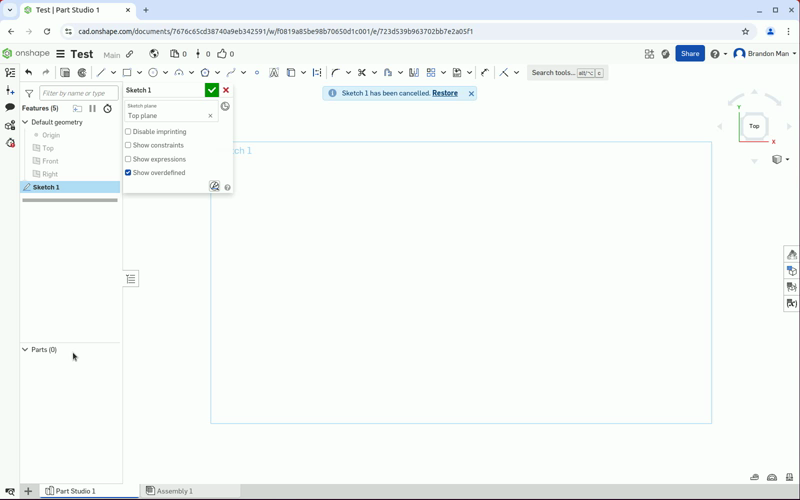
key(y)
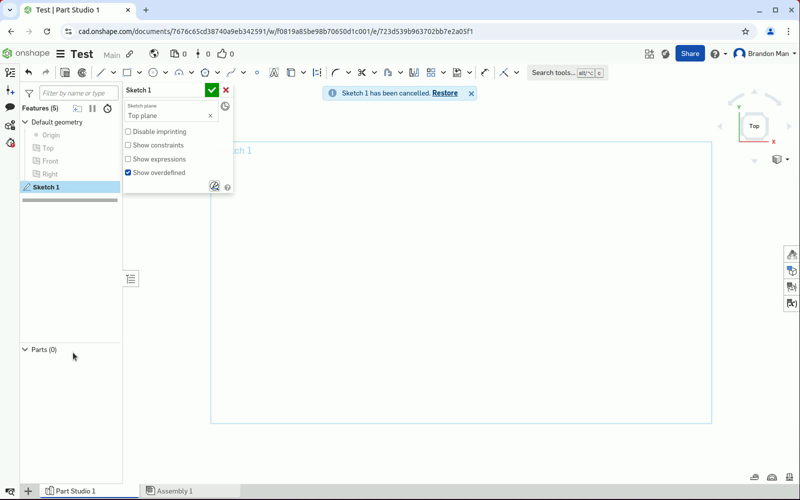
key(c)
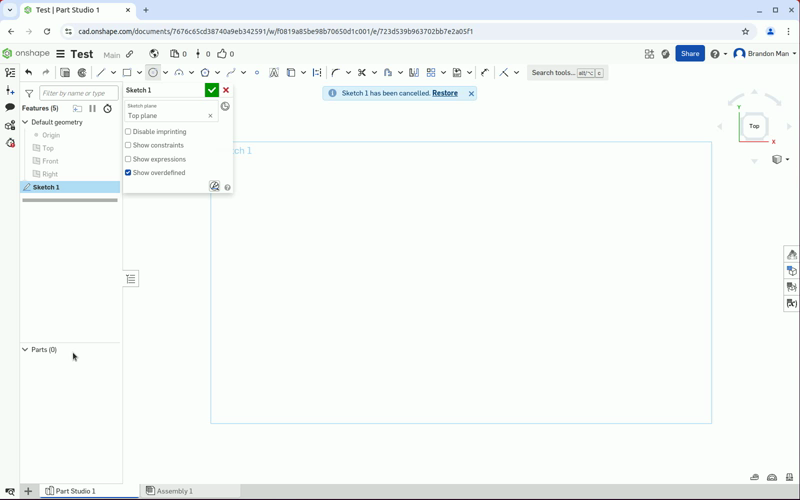
key_down(shift)
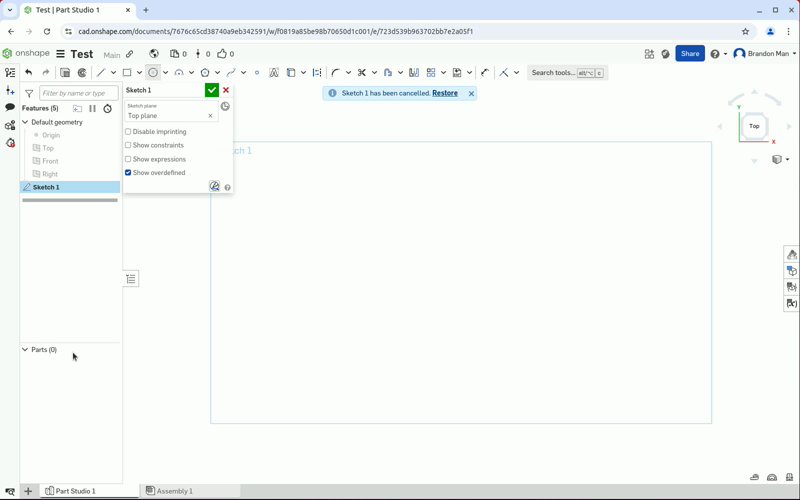
mouse_move(366, 220)
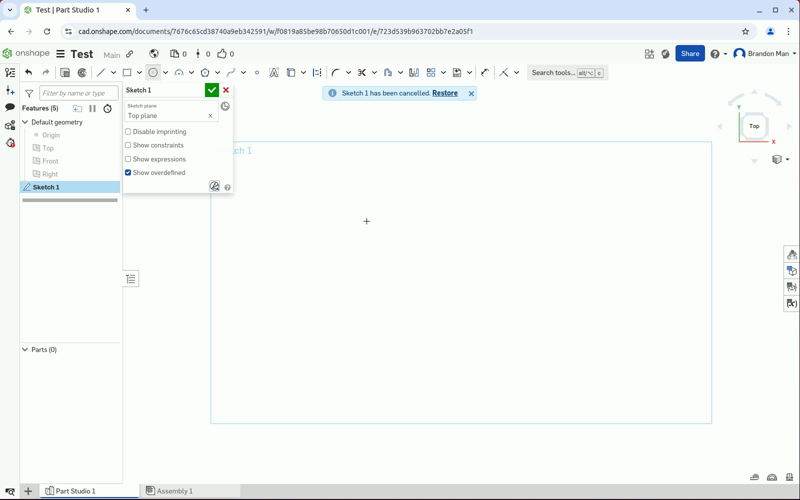
click(366, 220)
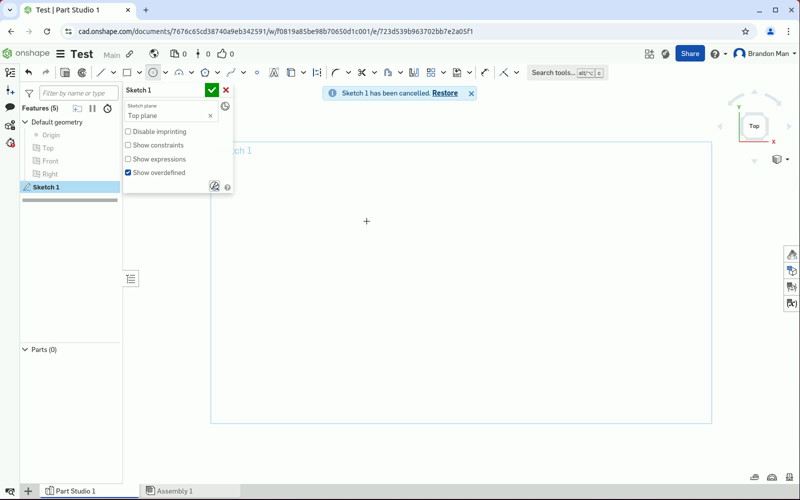
key_up(shift)
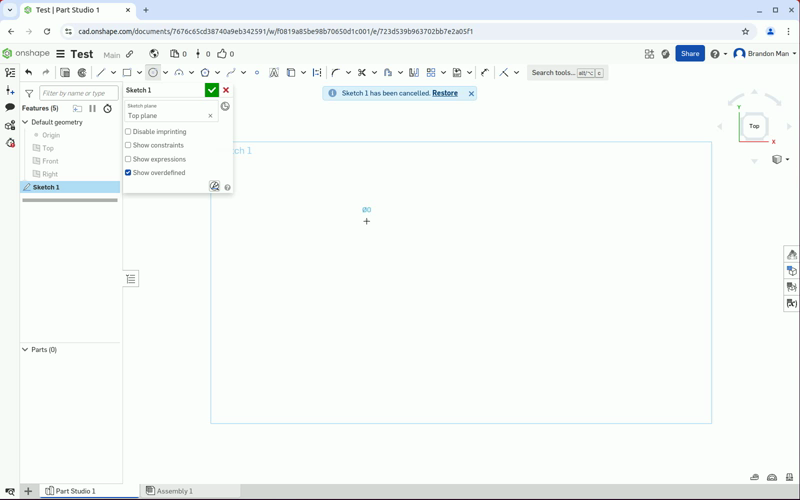
mouse_move(384, 220)
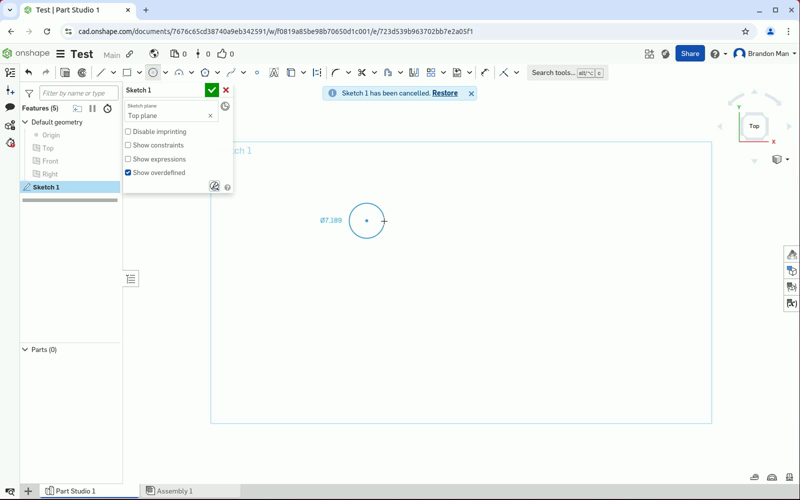
click(384, 220)
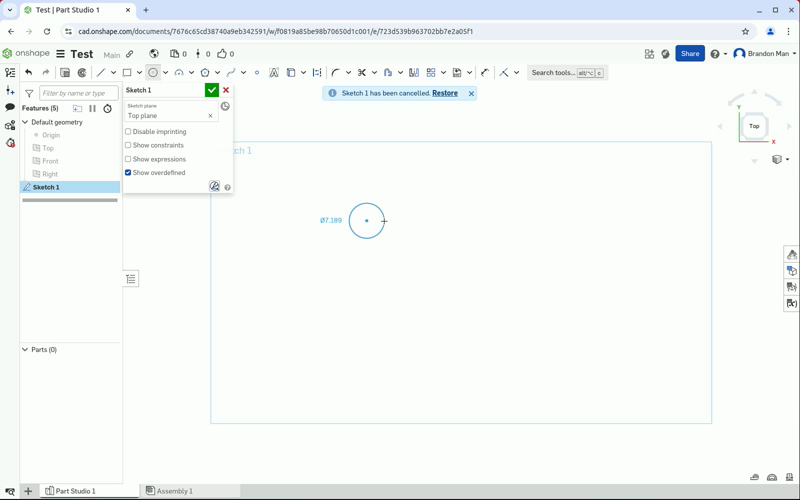
key(esc)
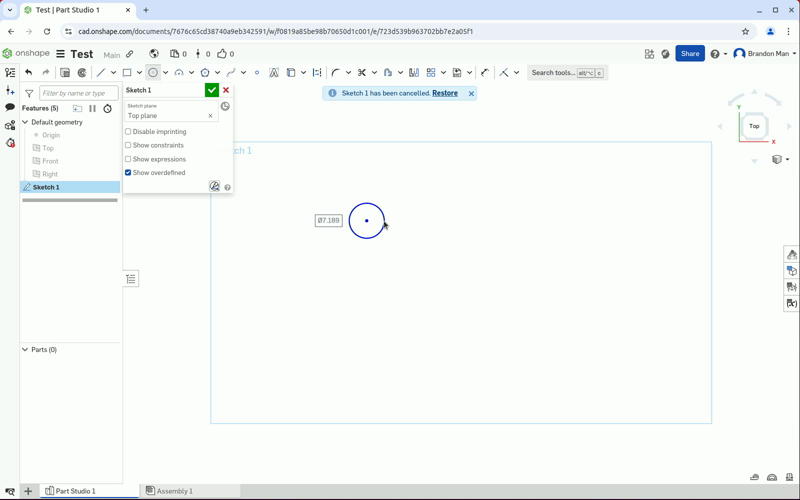
mouse_move(377, 230)
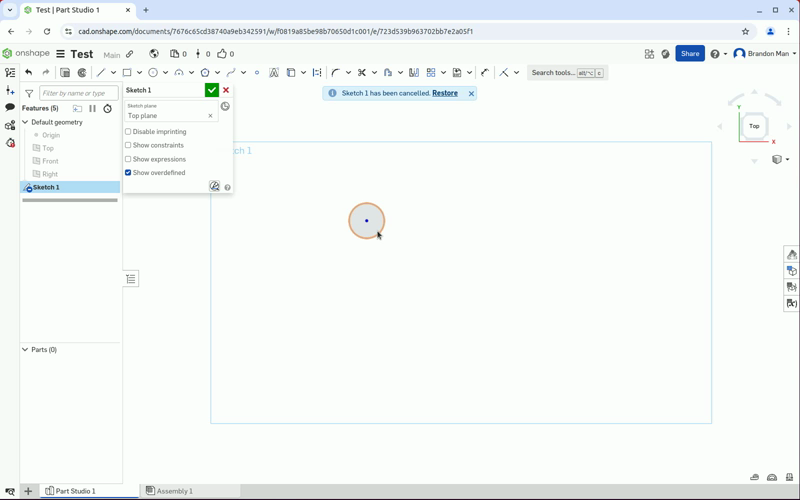
scroll(6)
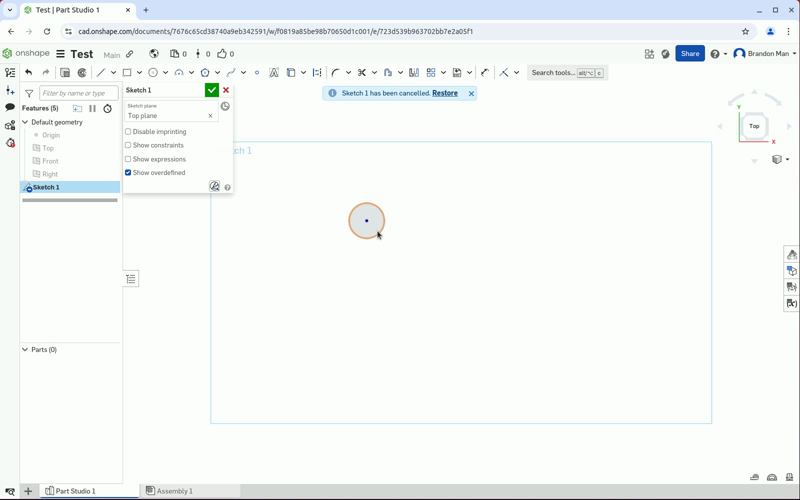
scroll(6)
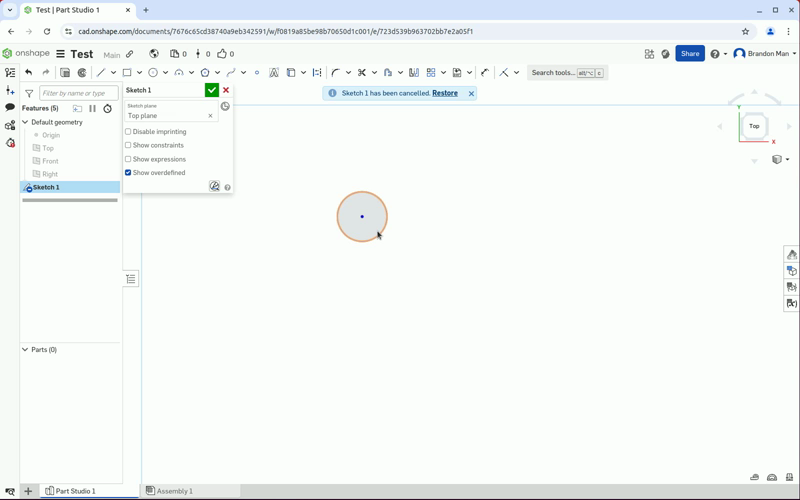
scroll(6)
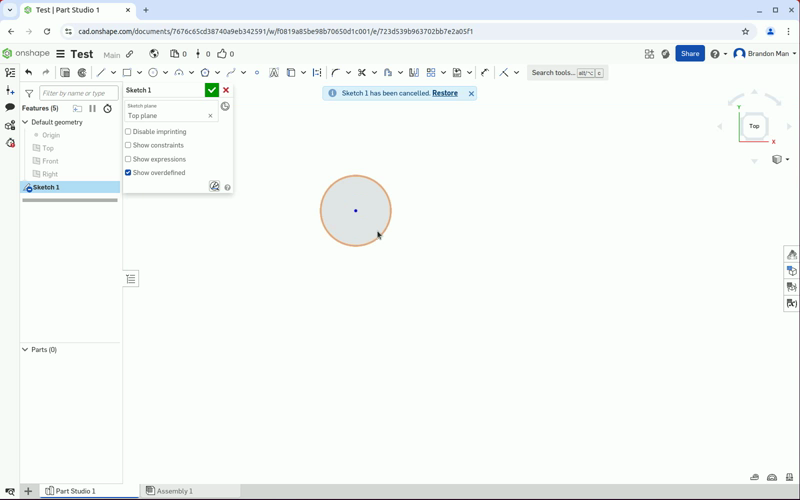
scroll(6)
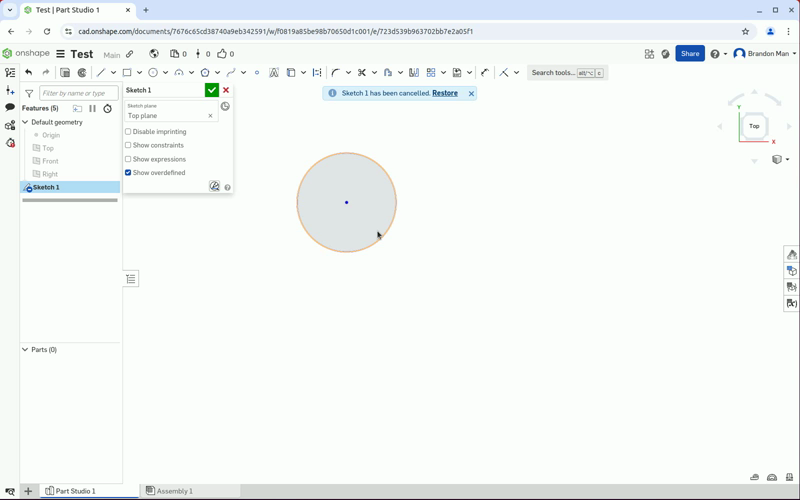
scroll(6)
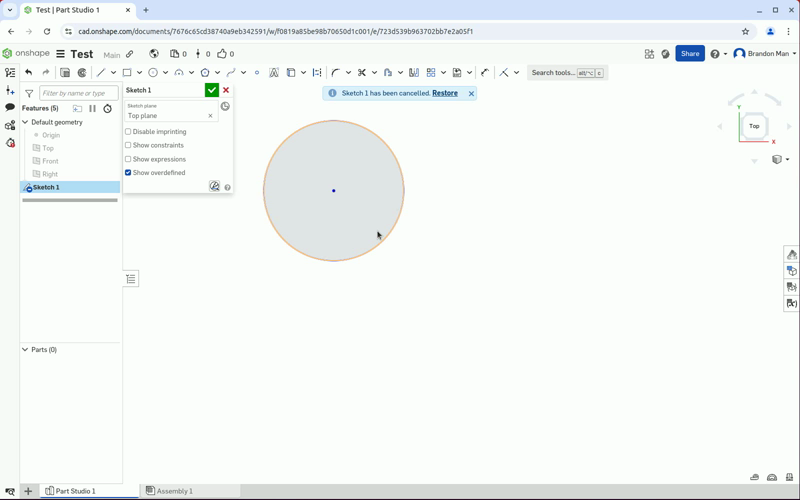
scroll(6)
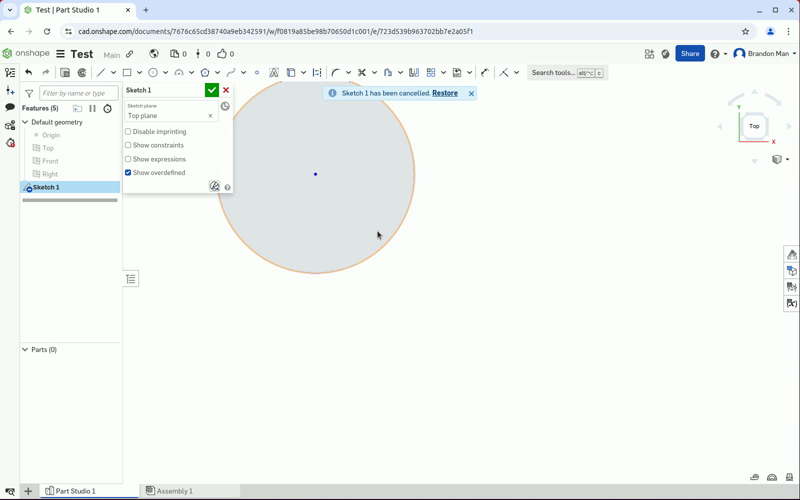
scroll(6)
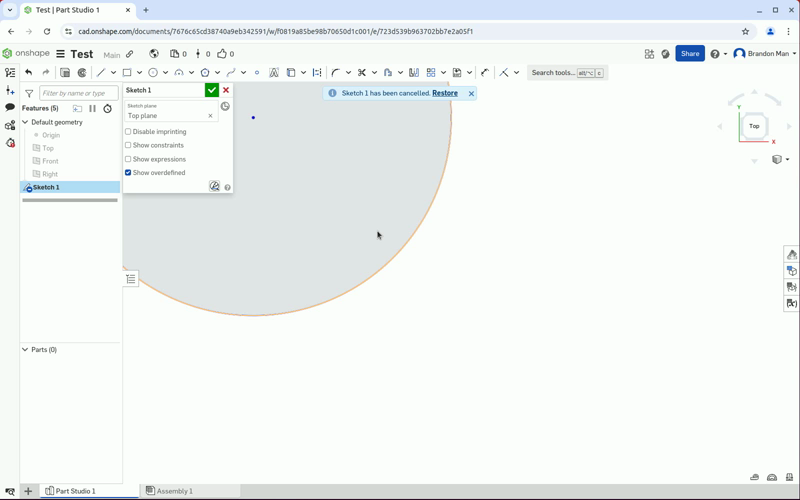
click(377, 230)
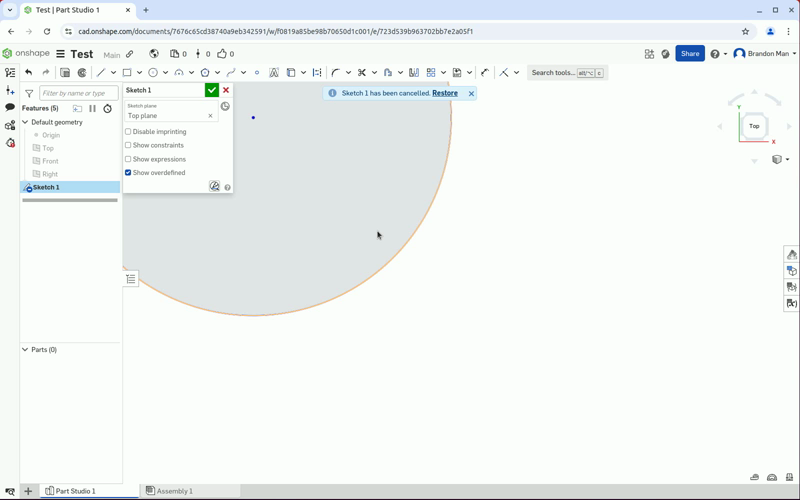
scroll(-6)
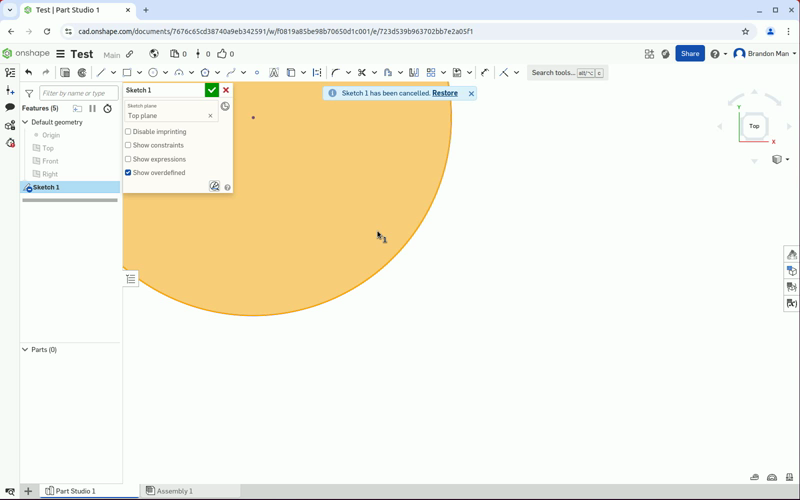
scroll(-6)
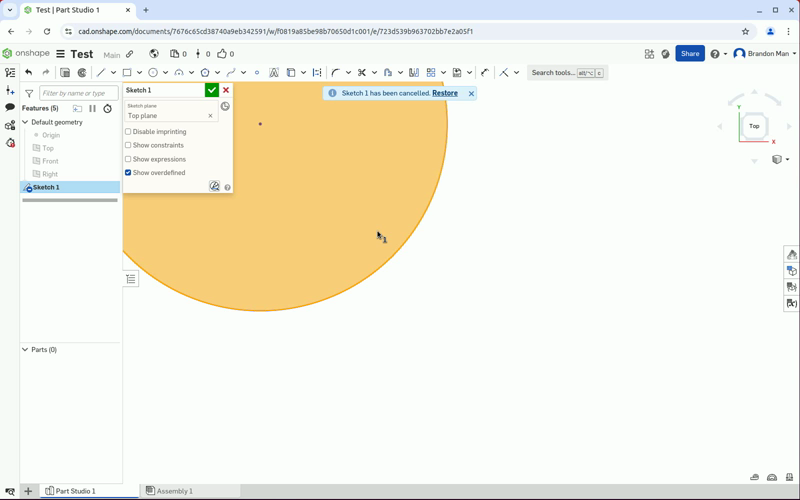
scroll(-6)
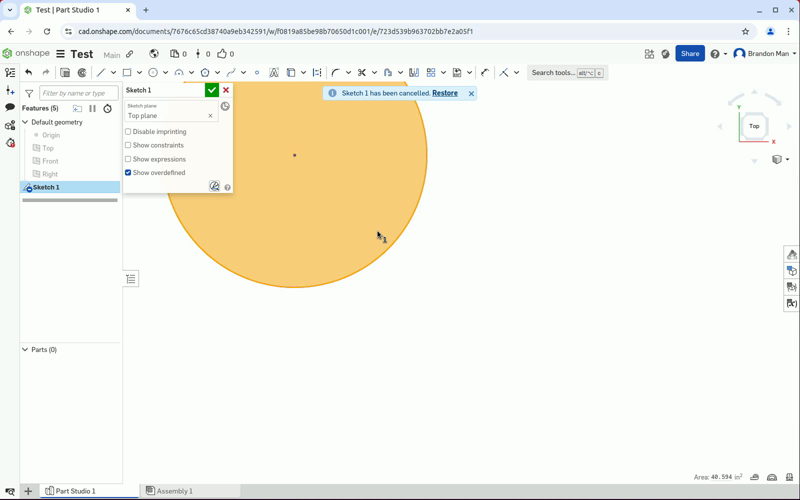
scroll(-6)
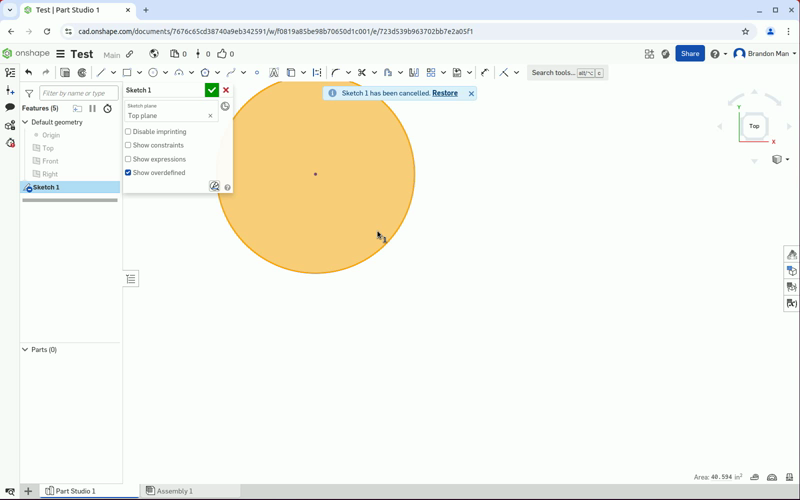
scroll(-6)
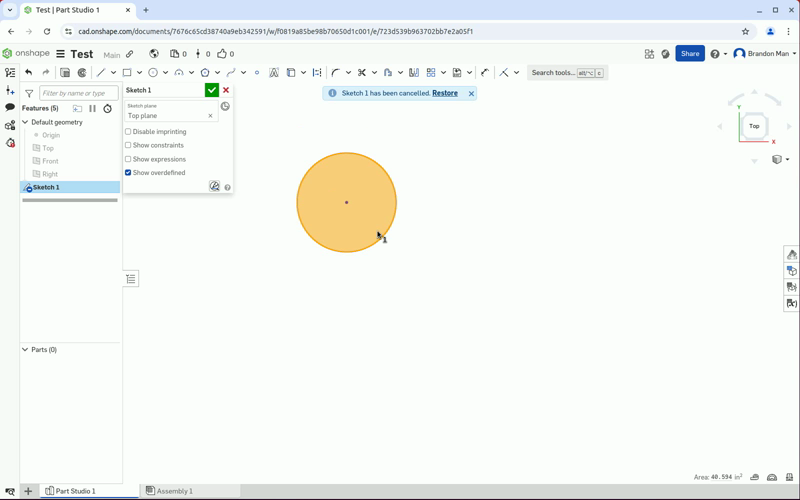
scroll(-6)
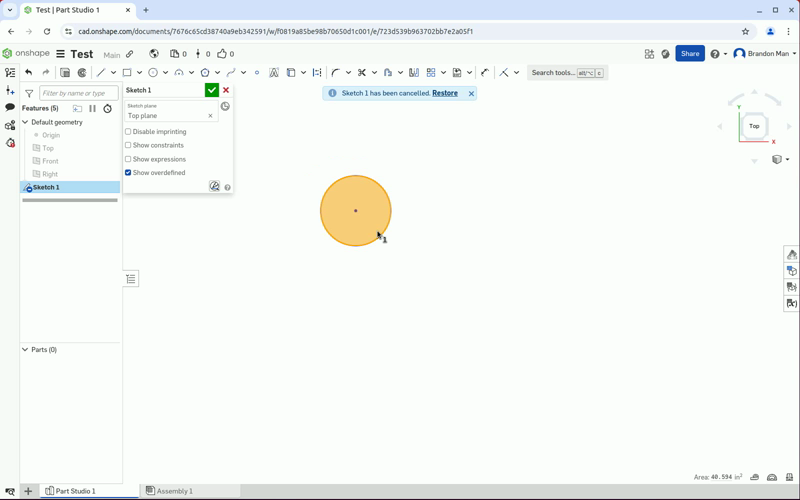
scroll(-6)
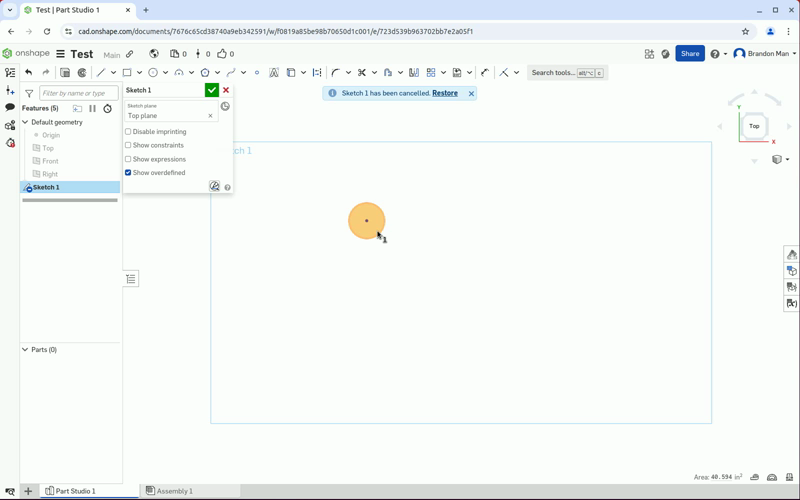
mouse_move(73, 352)
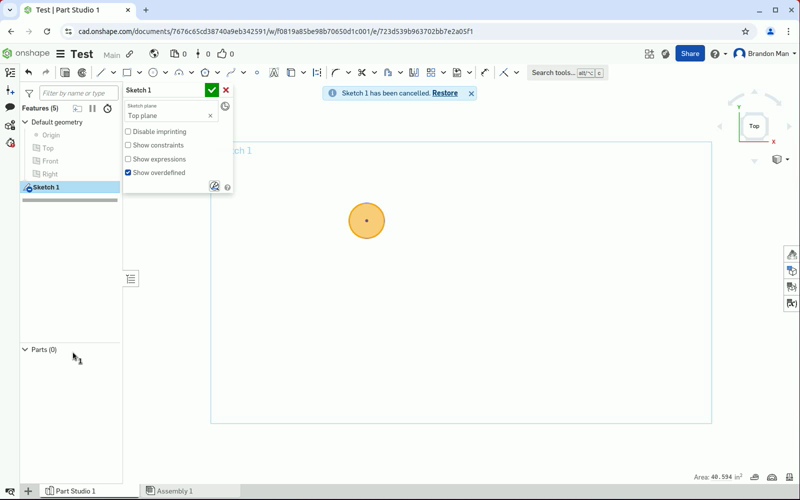
key(shift+y)
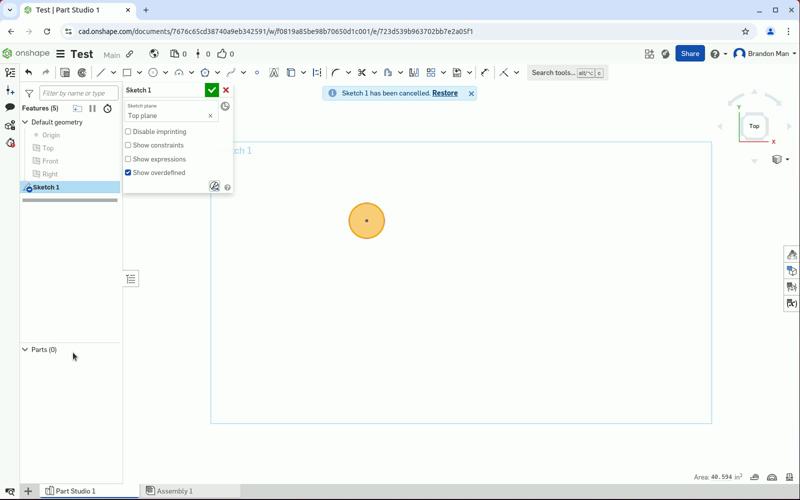
key(shift+e)
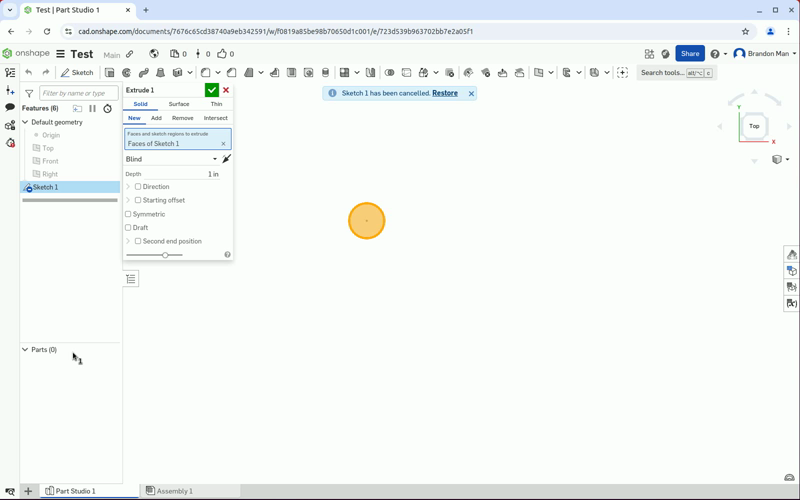
mouse_move(143, 106)
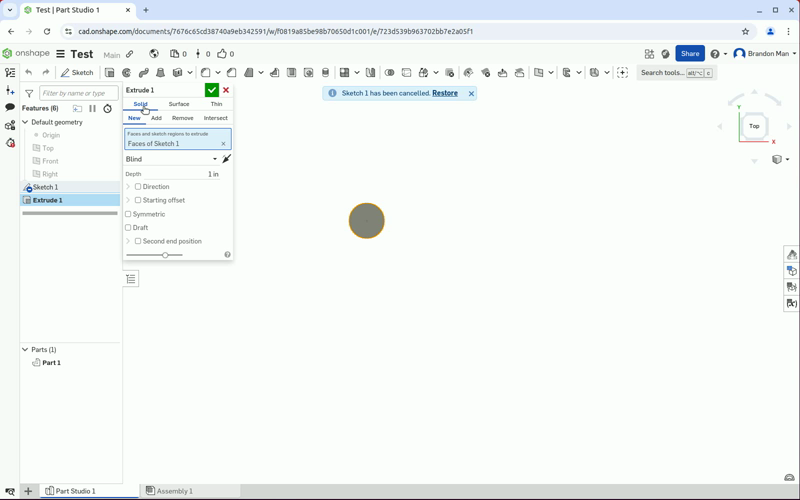
click(143, 106)
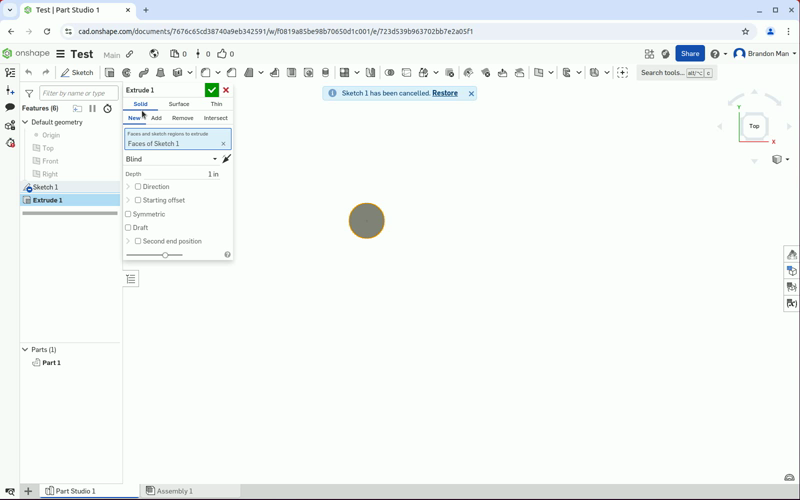
mouse_move(137, 120)
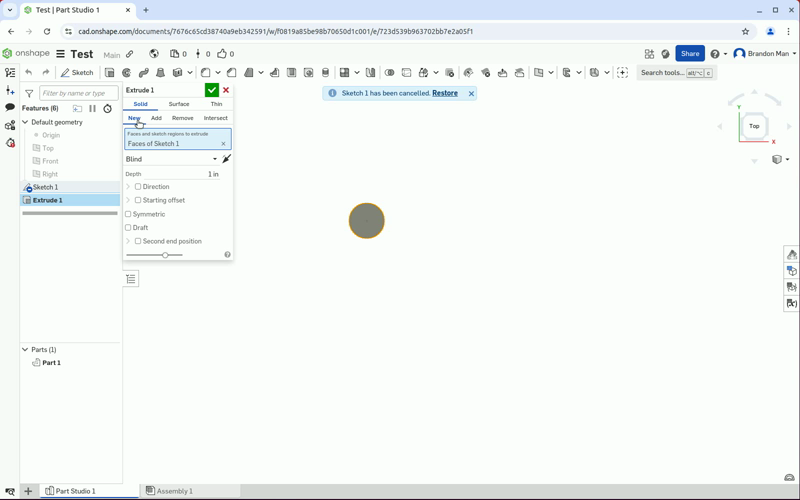
click(137, 120)
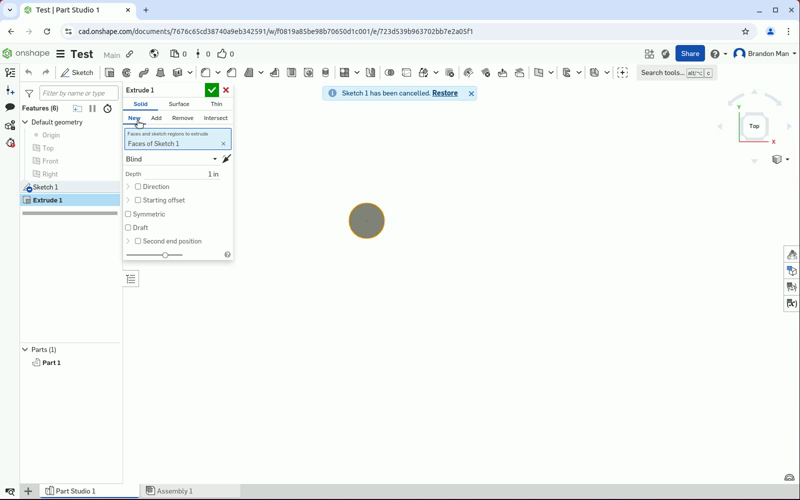
key(tab, 4)
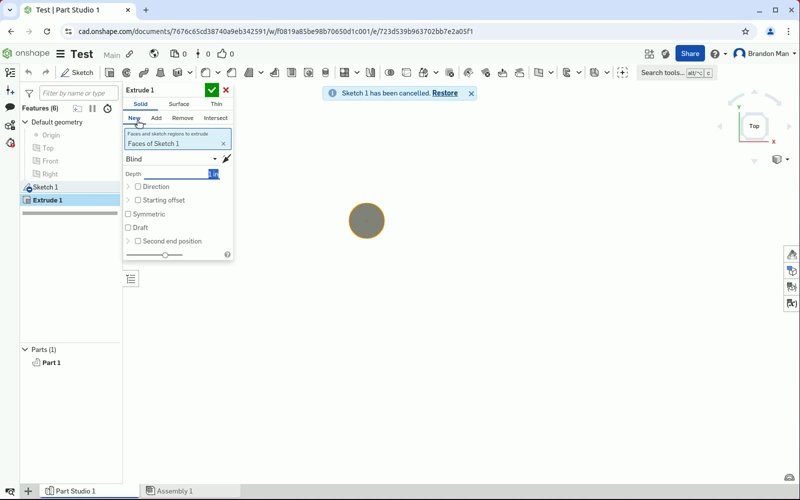
text(11.554)
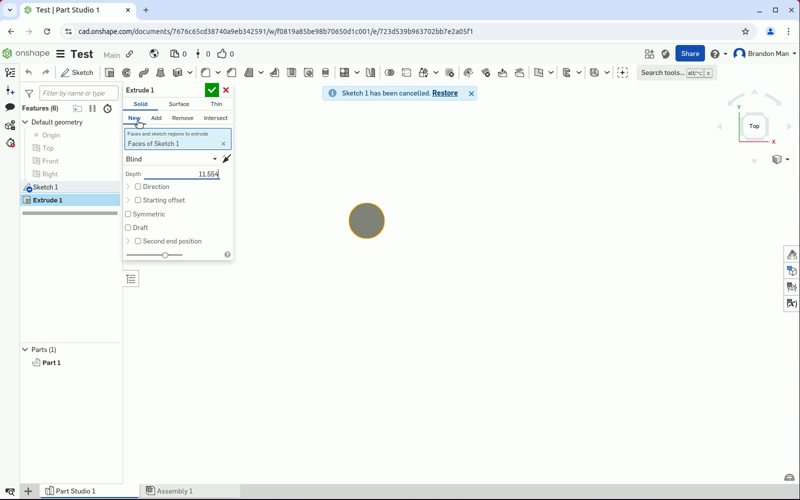
key(enter)
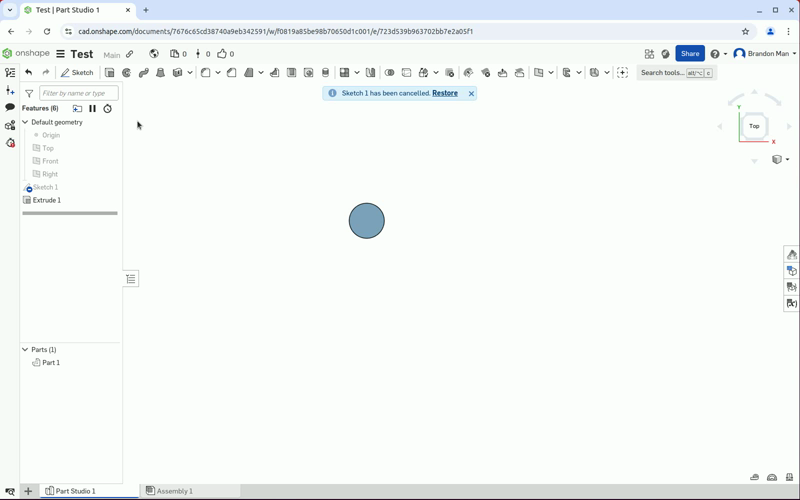
key(shift+h)
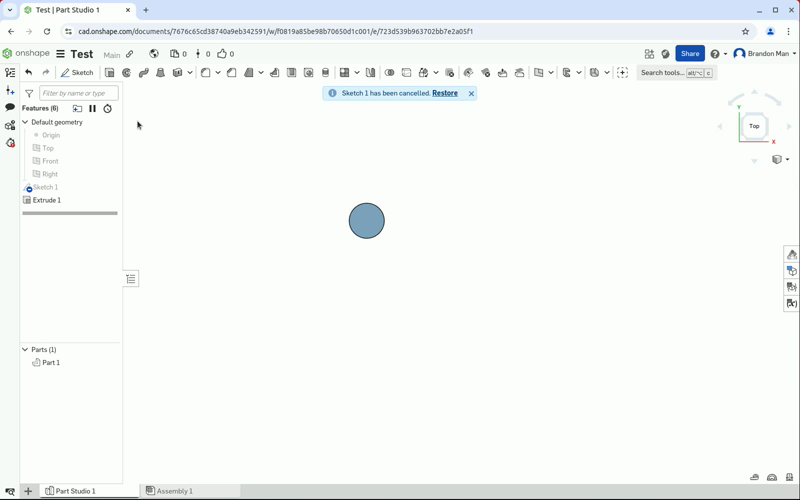
key(shift+h)
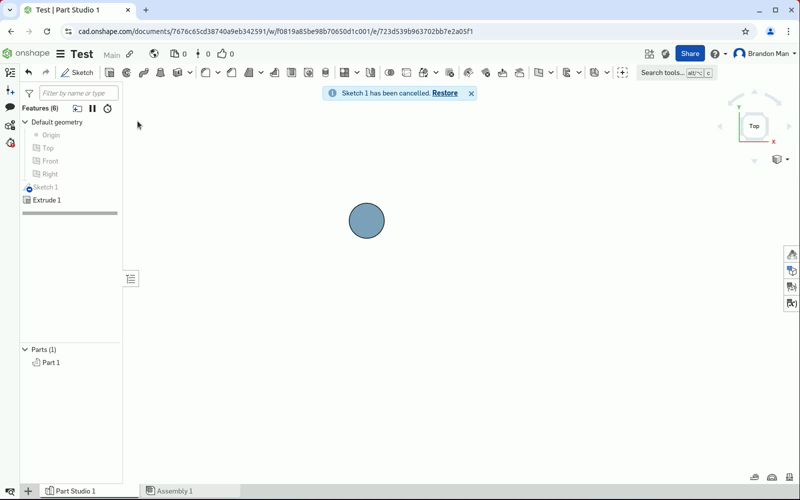
mouse_move(73, 189)
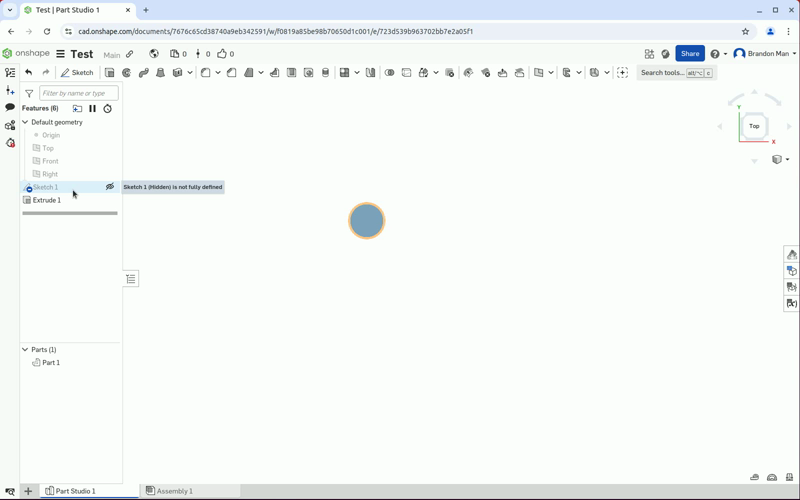
click(73, 189)
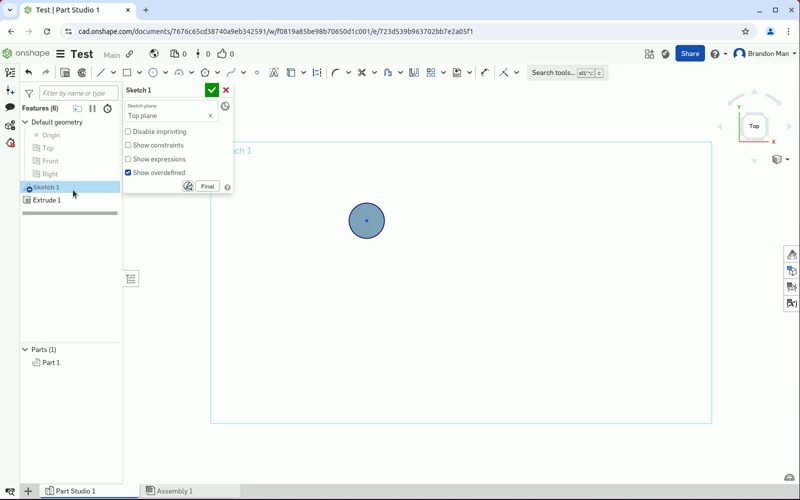
mouse_move(229, 92)
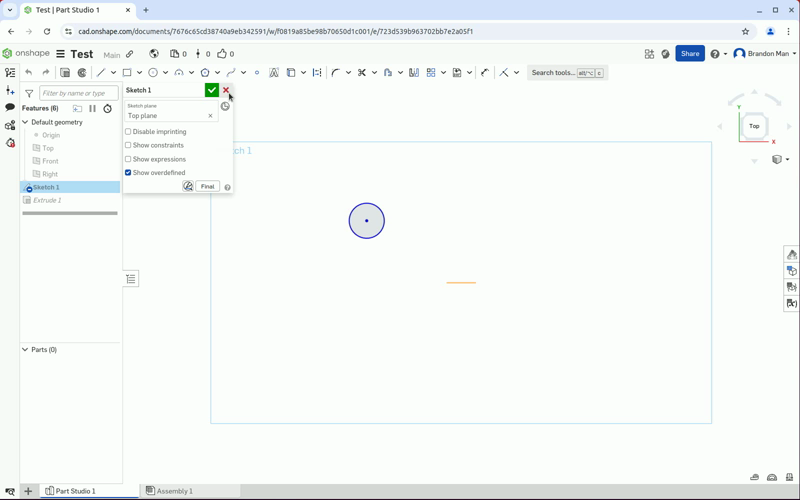
click(229, 92)
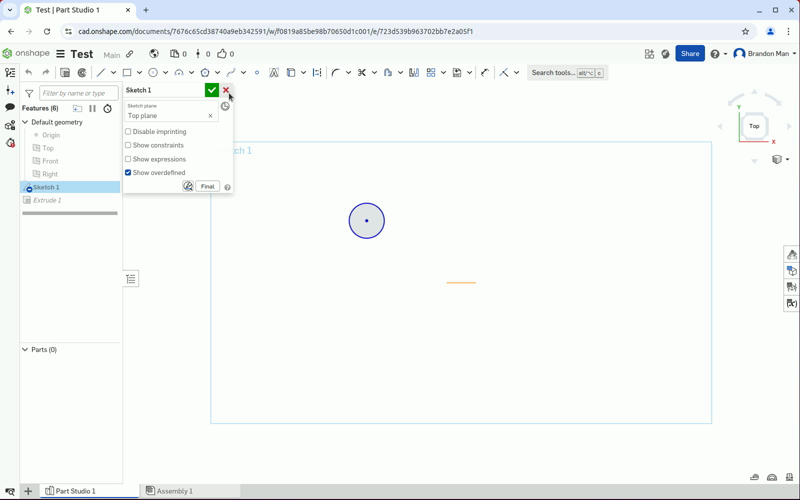
key(shift+s)
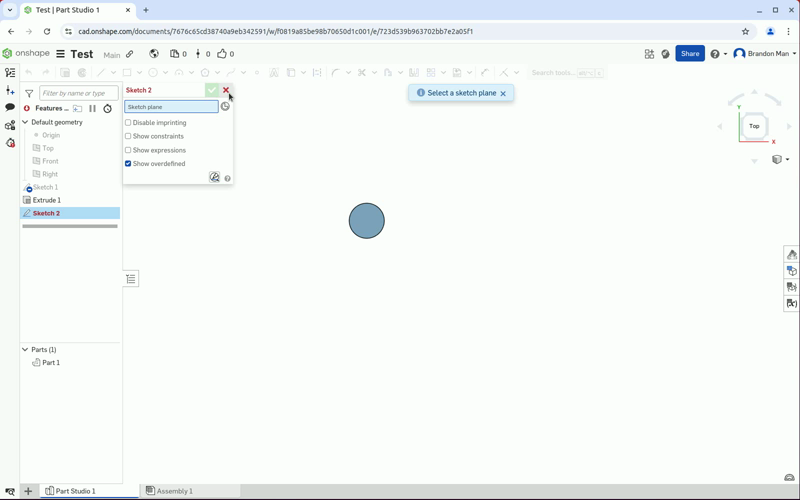
mouse_move(73, 150)
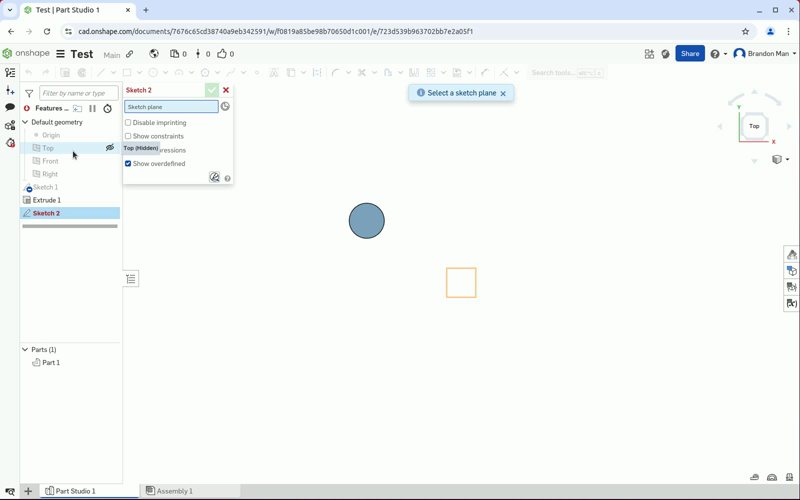
click(73, 150)
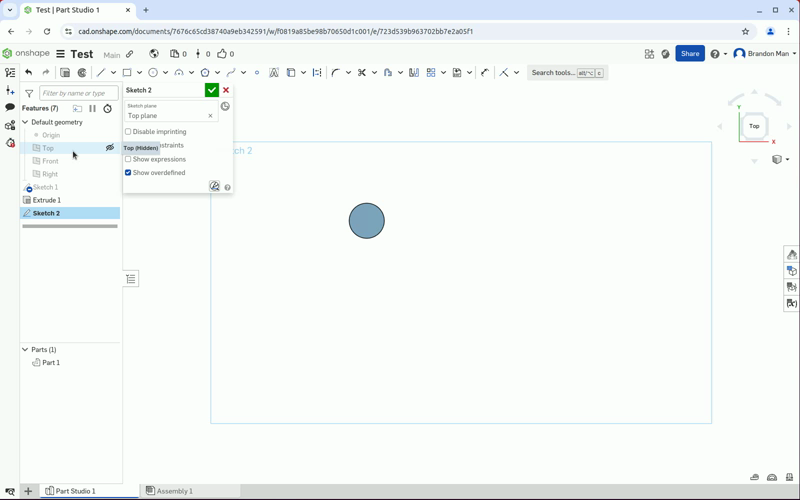
mouse_move(73, 352)
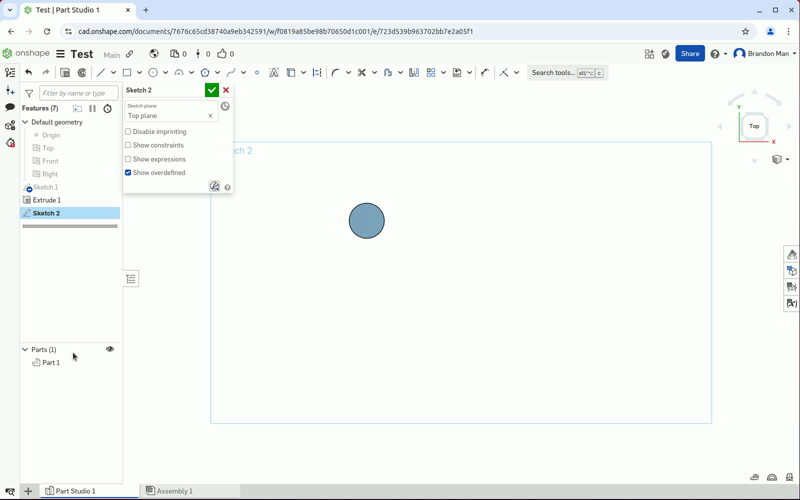
key(y)
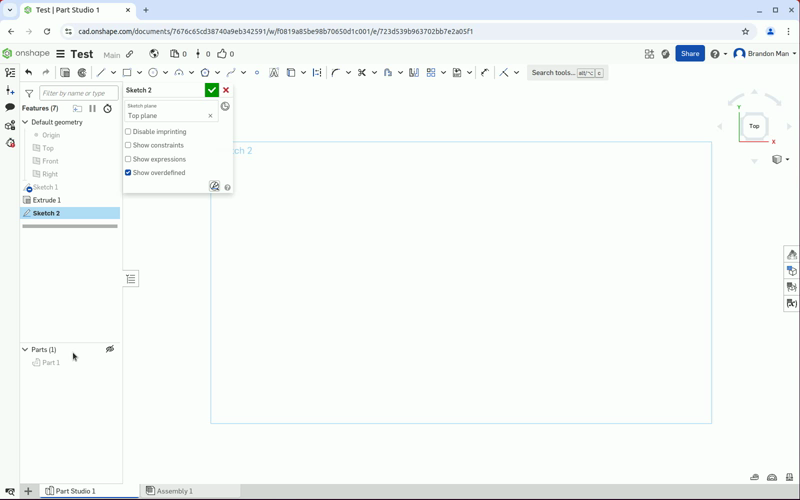
key(c)
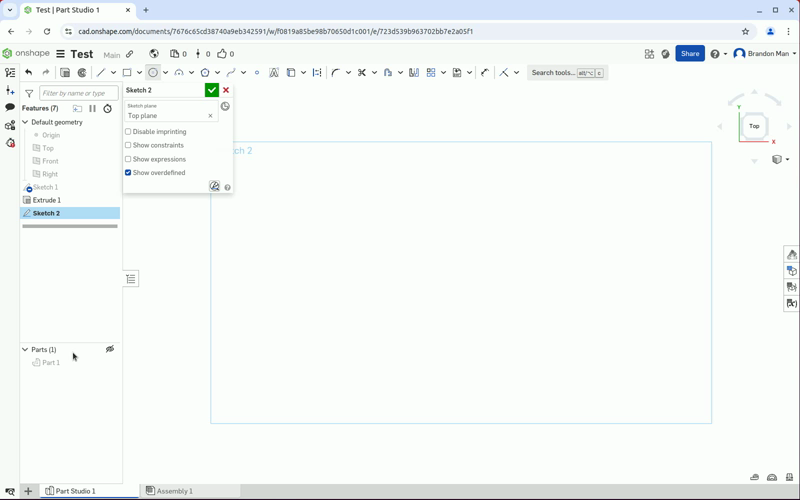
key_down(shift)
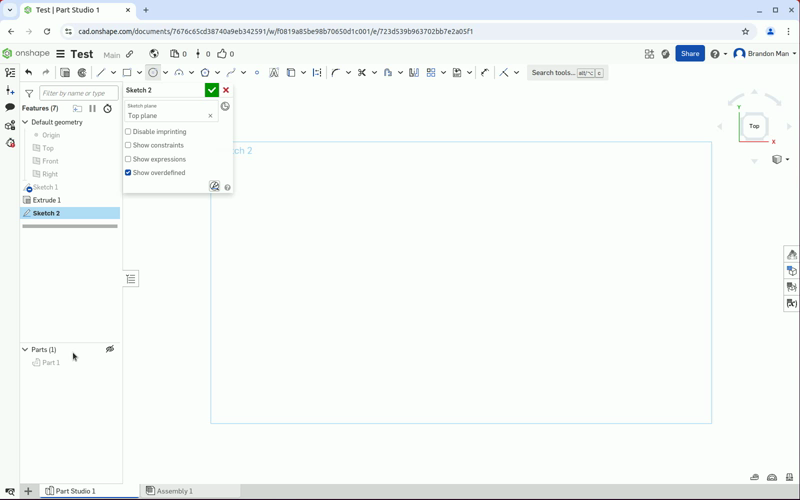
mouse_move(556, 220)
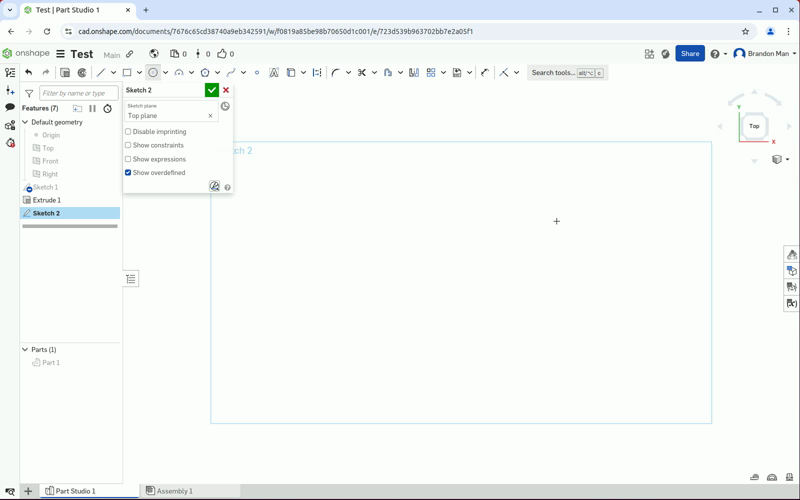
click(556, 220)
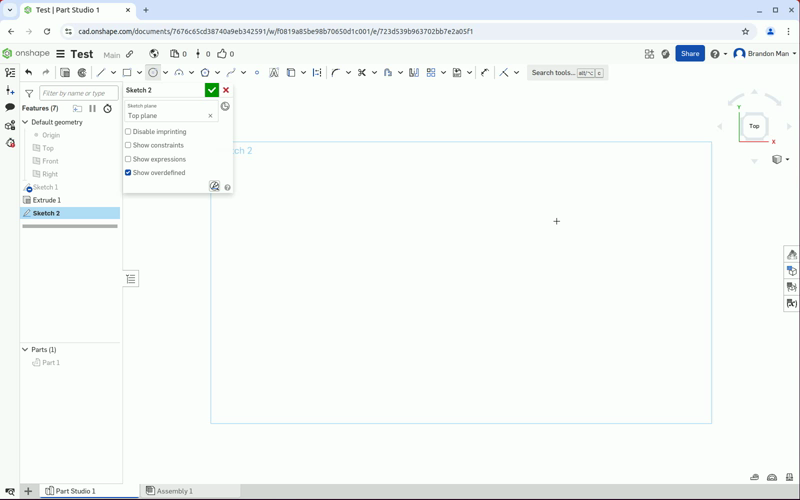
key_up(shift)
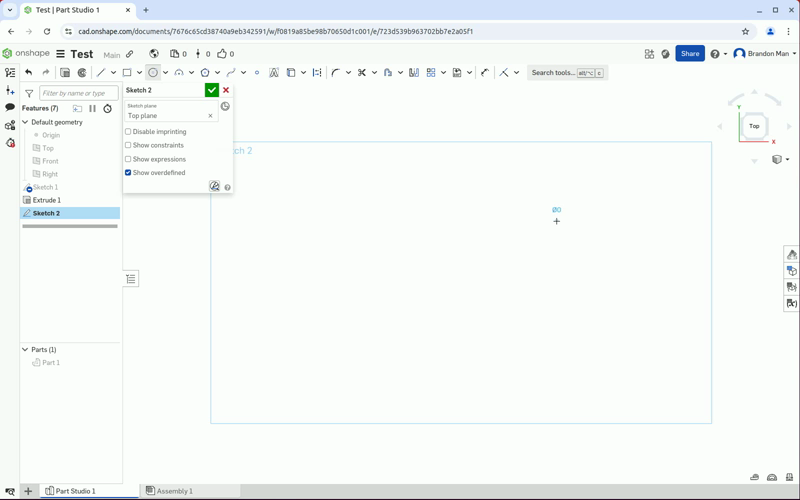
mouse_move(574, 220)
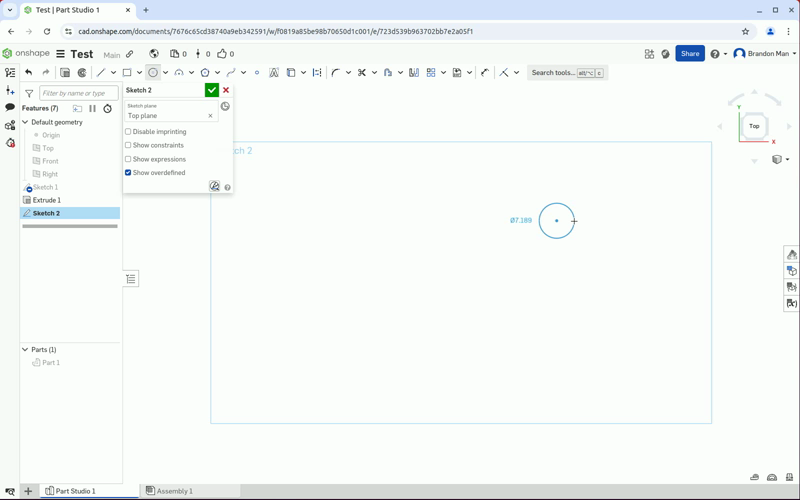
click(574, 220)
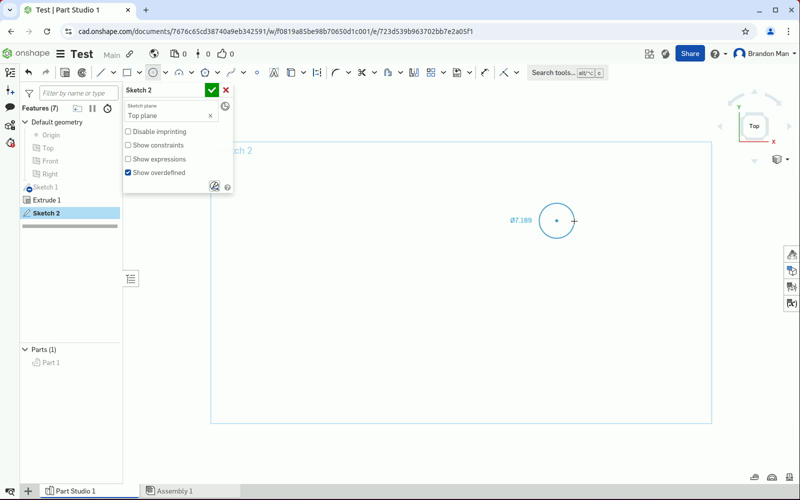
key(esc)
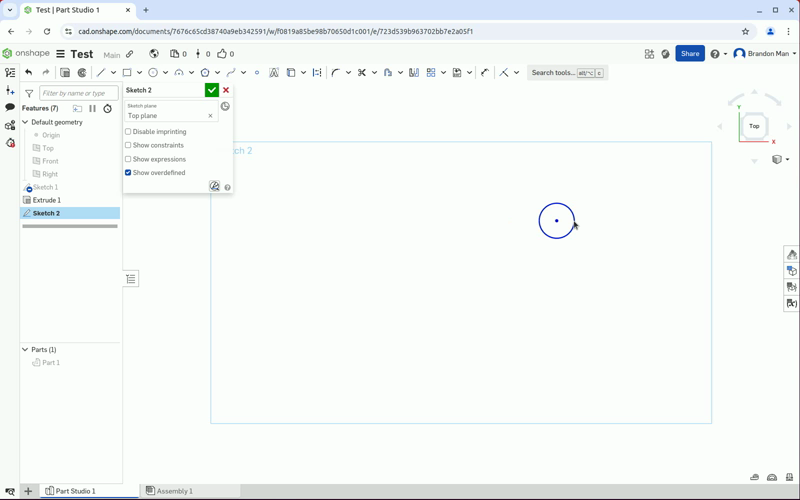
mouse_move(563, 225)
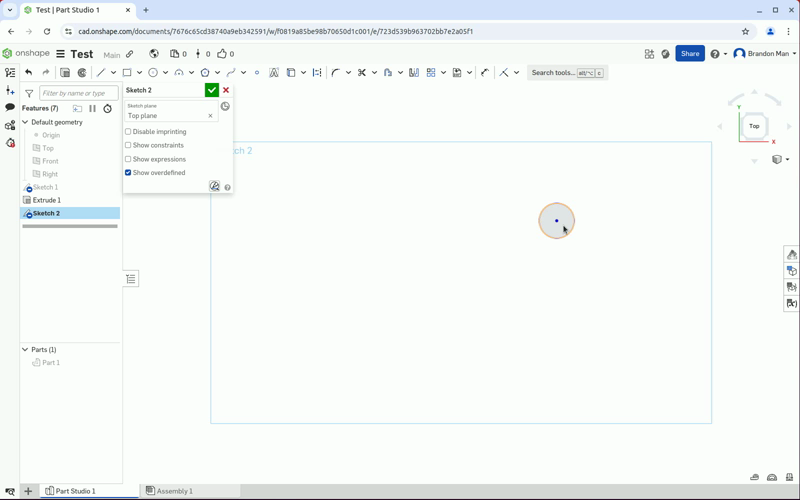
scroll(6)
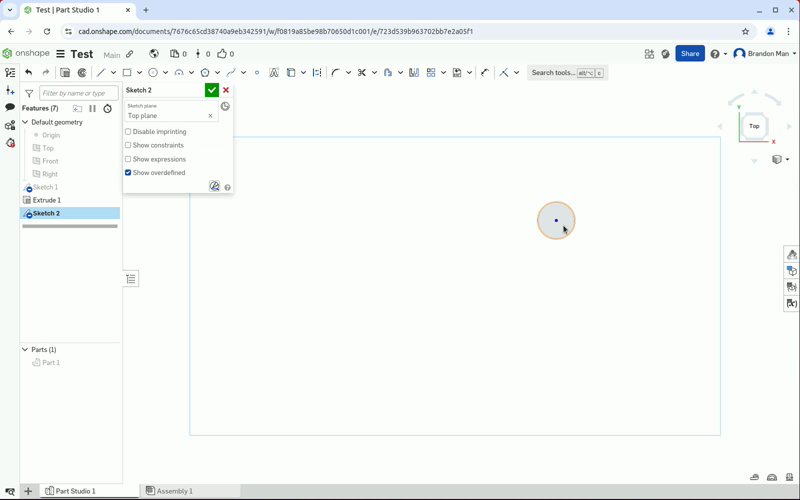
scroll(6)
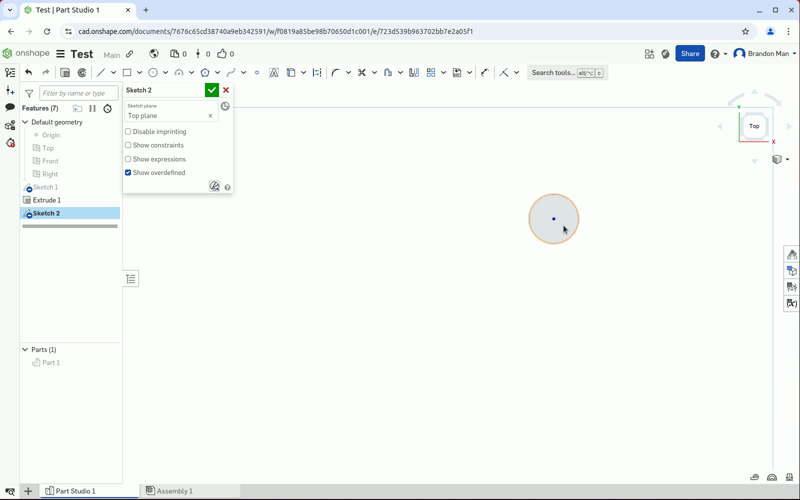
scroll(6)
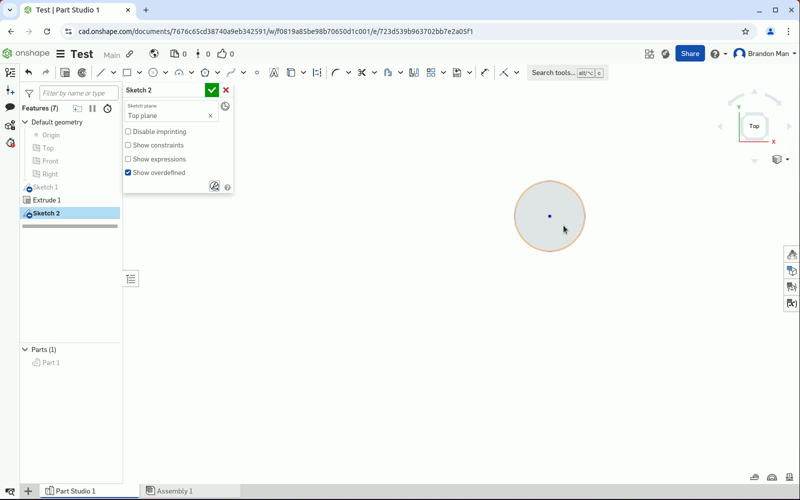
scroll(6)
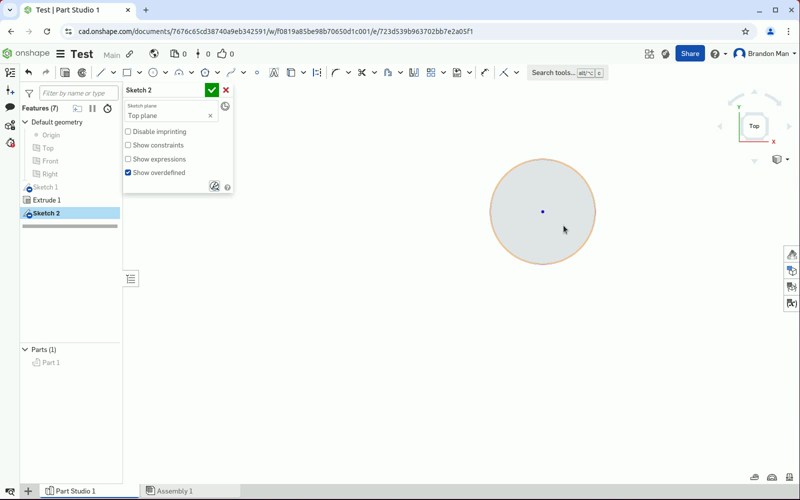
scroll(6)
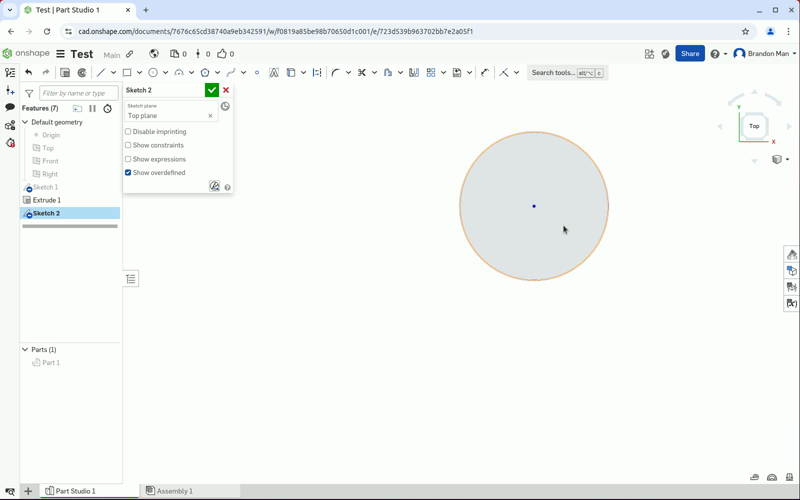
scroll(6)
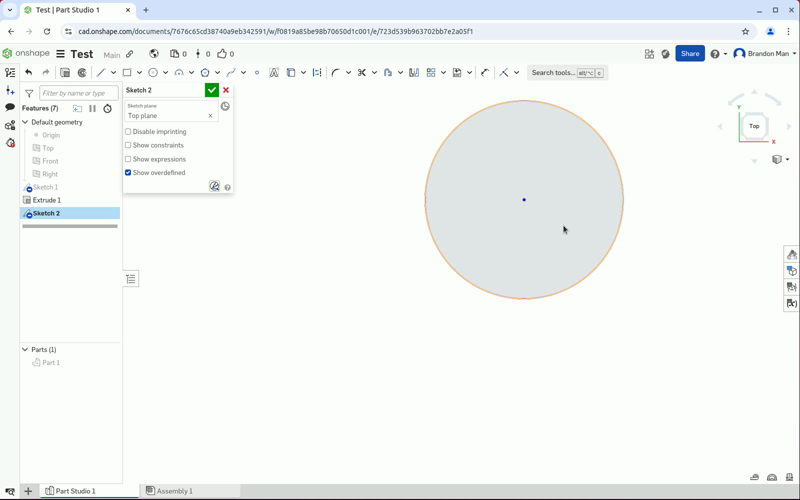
scroll(6)
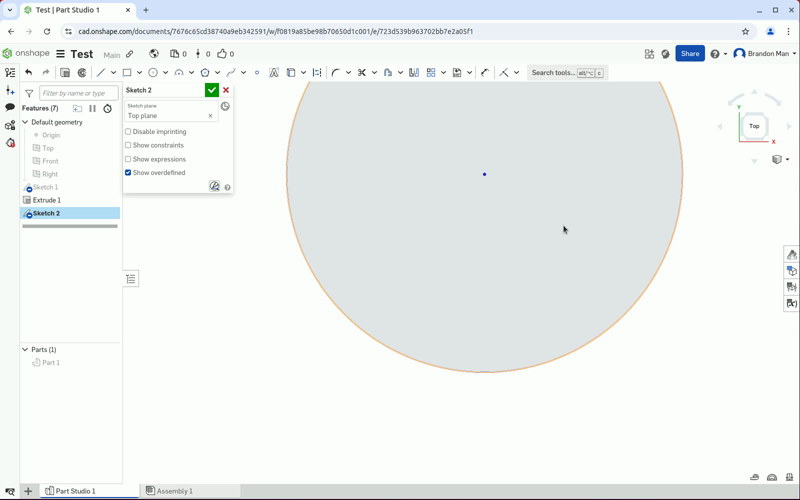
click(563, 225)
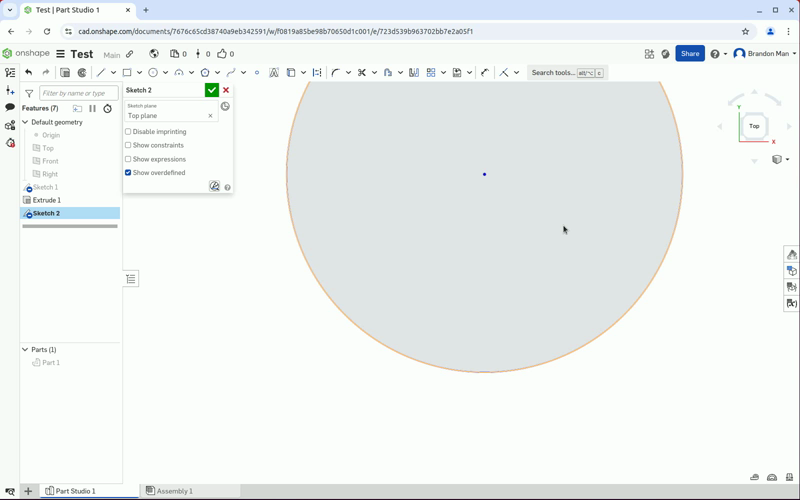
scroll(-6)
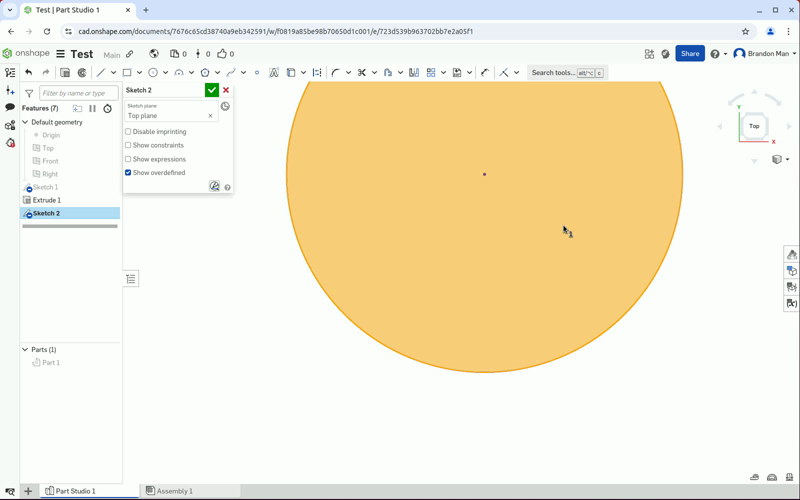
scroll(-6)
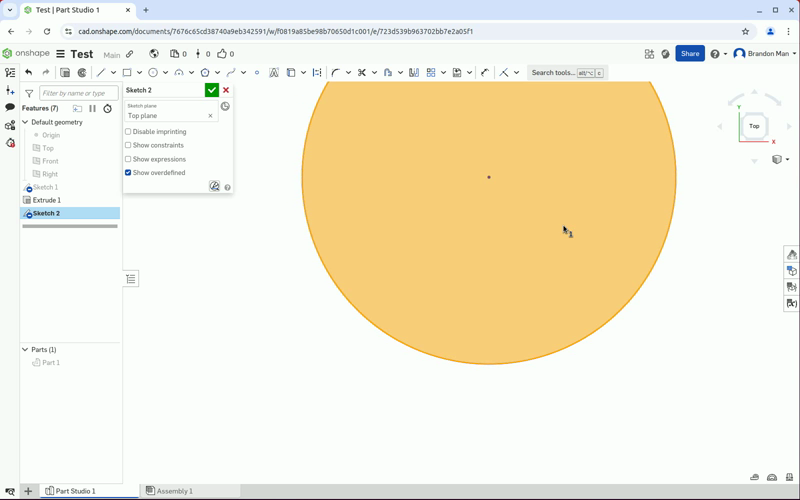
scroll(-6)
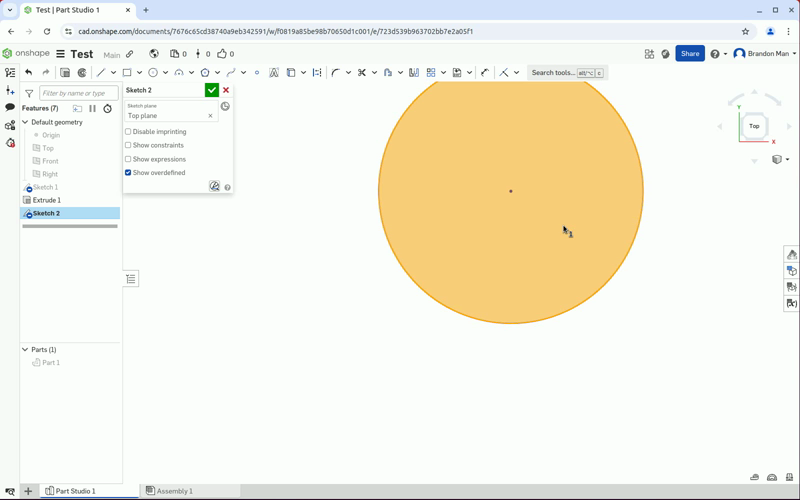
scroll(-6)
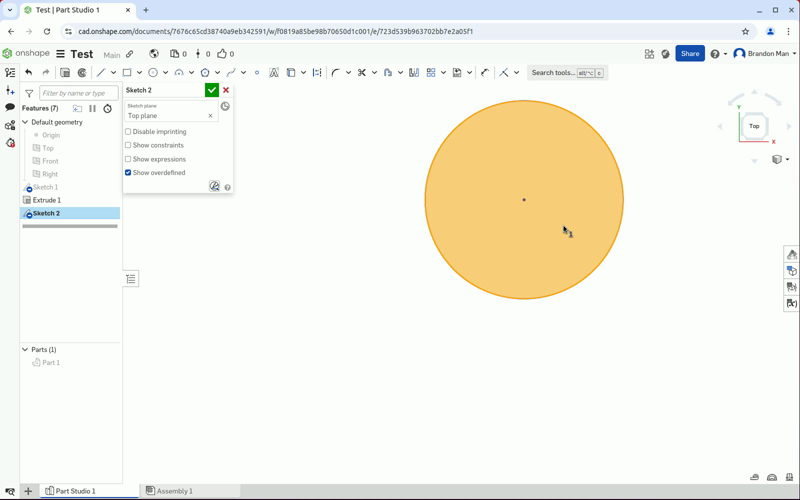
scroll(-6)
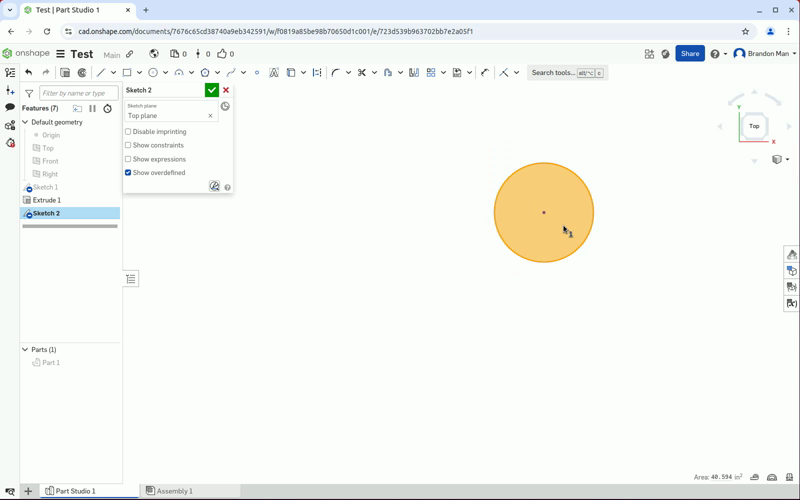
scroll(-6)
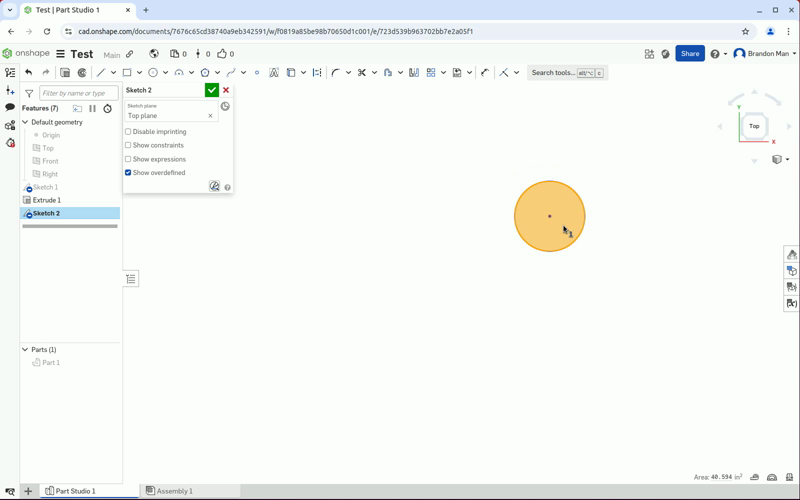
scroll(-6)
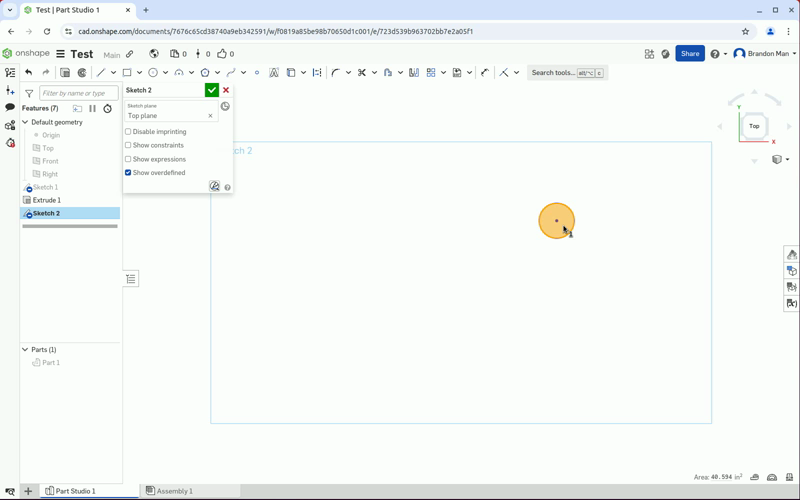
mouse_move(73, 352)
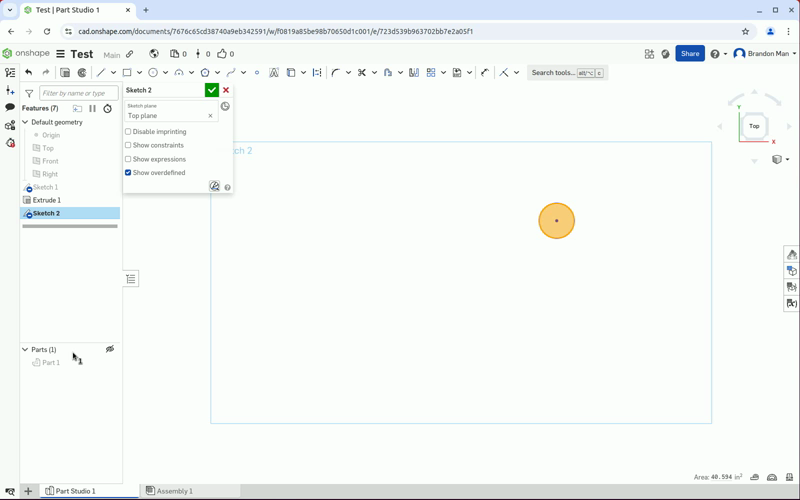
key(shift+y)
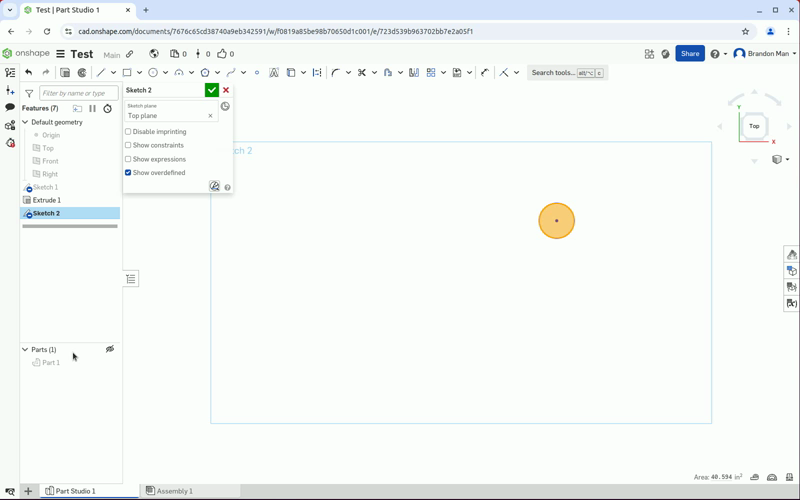
key(shift+e)
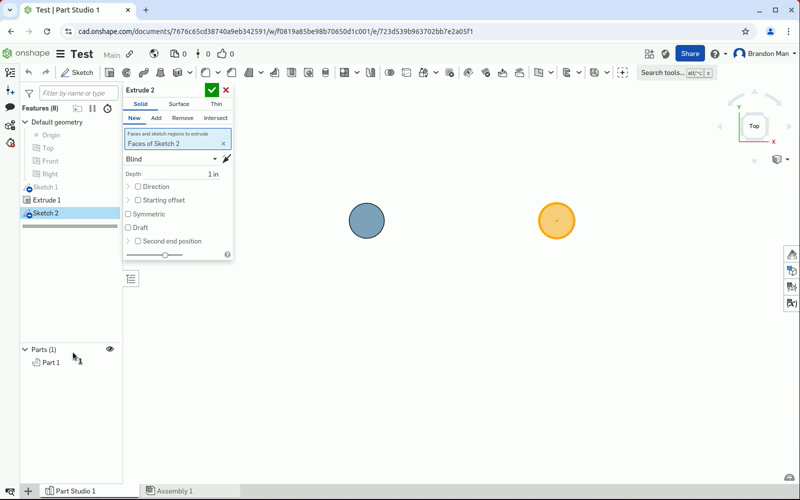
mouse_move(143, 106)
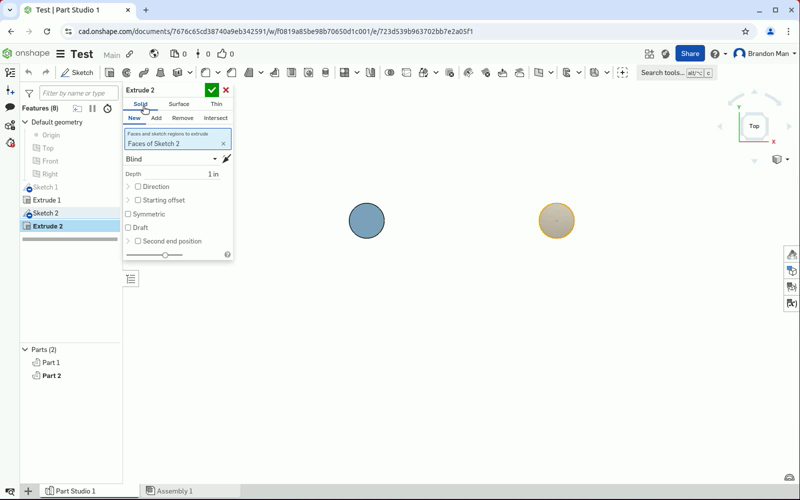
click(143, 106)
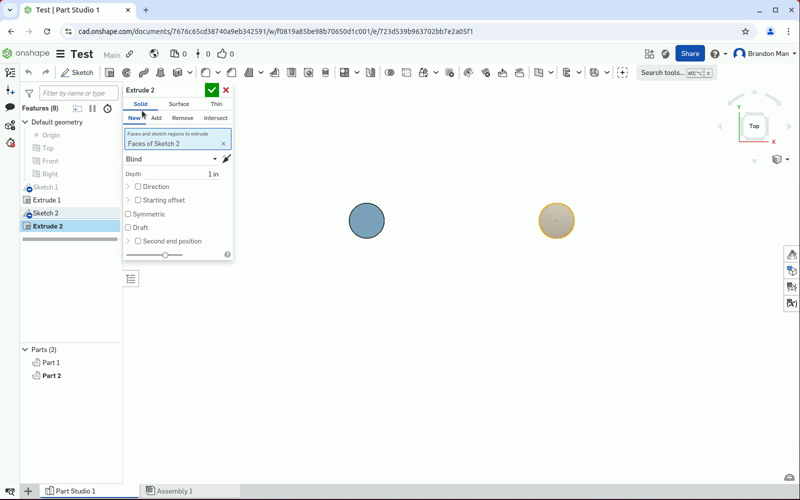
mouse_move(137, 120)
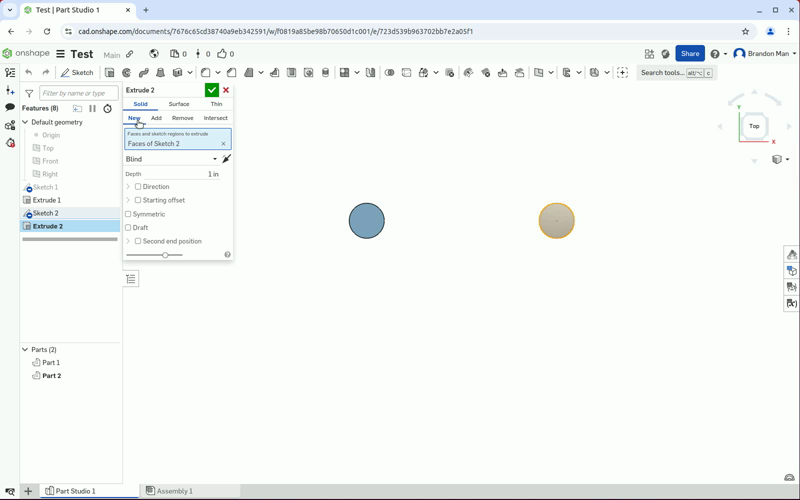
click(137, 120)
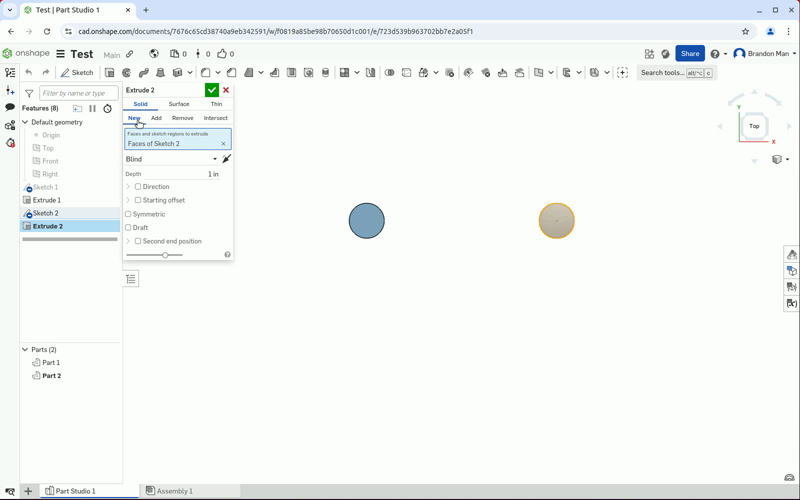
key(tab, 4)
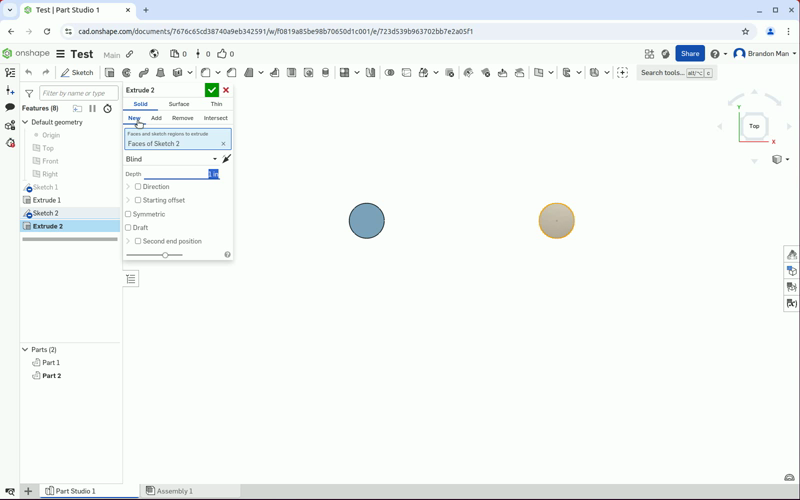
text(11.554)
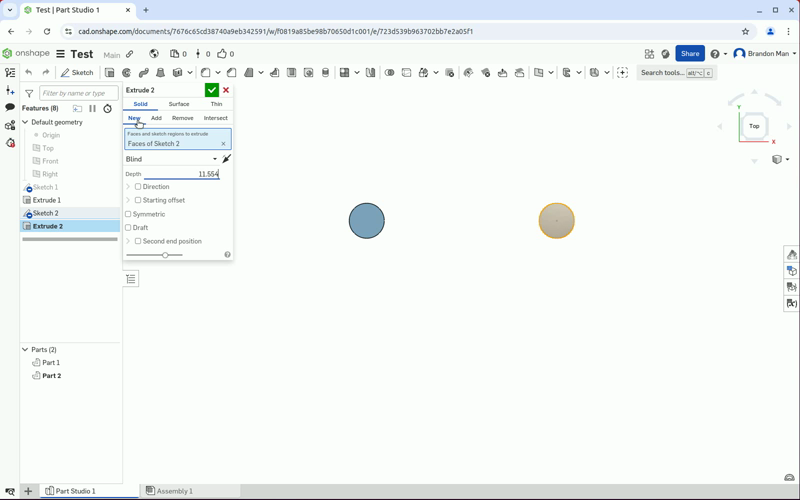
key(enter)
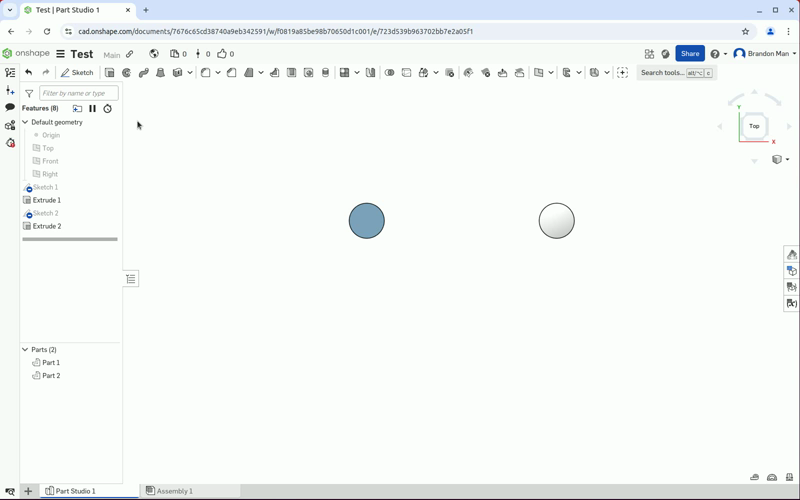
key(shift+h)
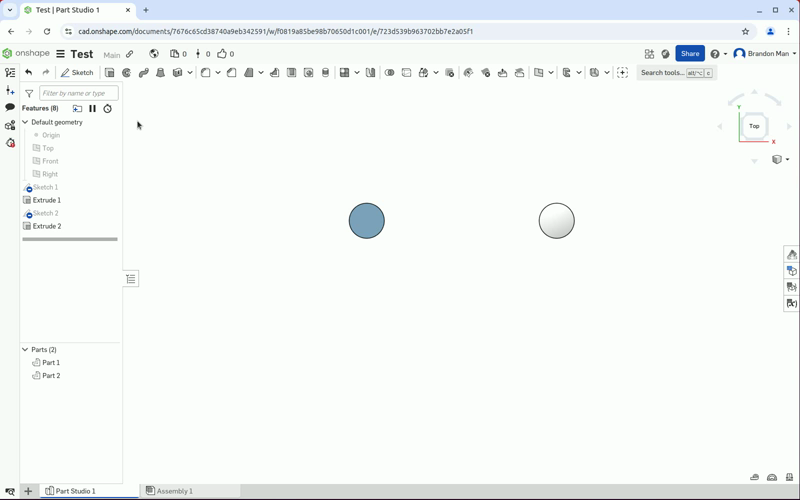
key(shift+h)
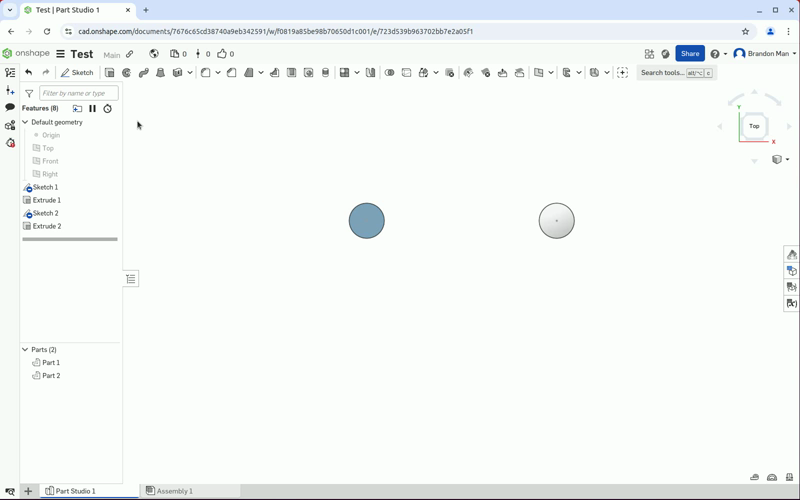
key(shift+7)
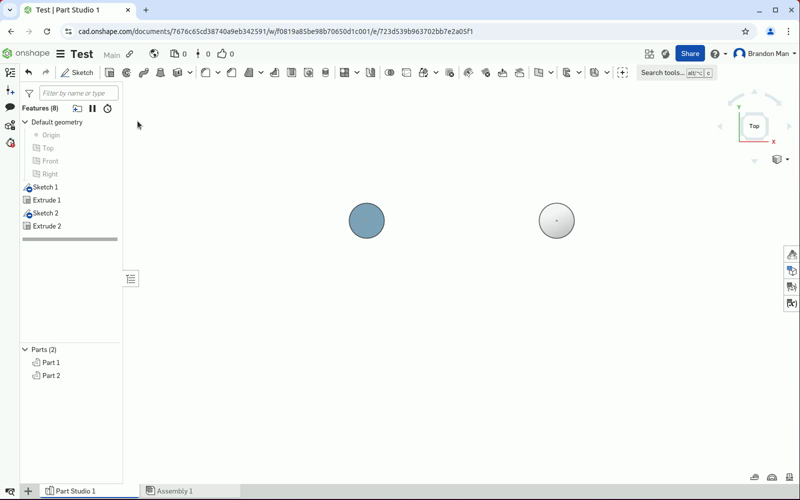
key(up, 3)
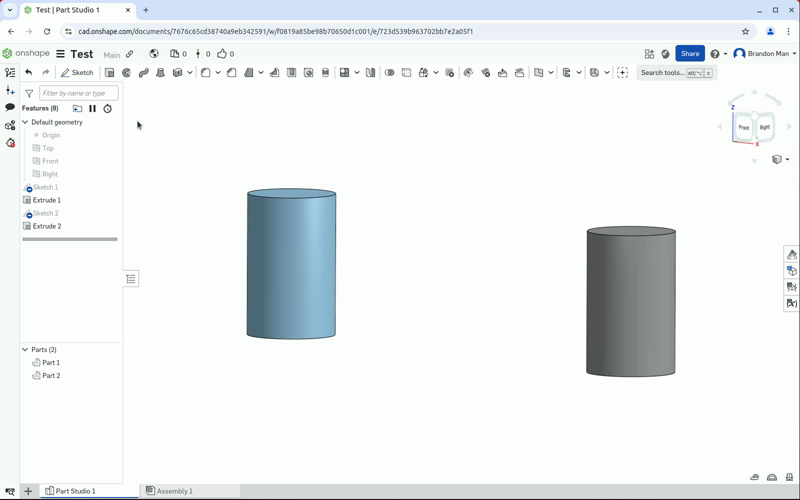
key(left, 3)
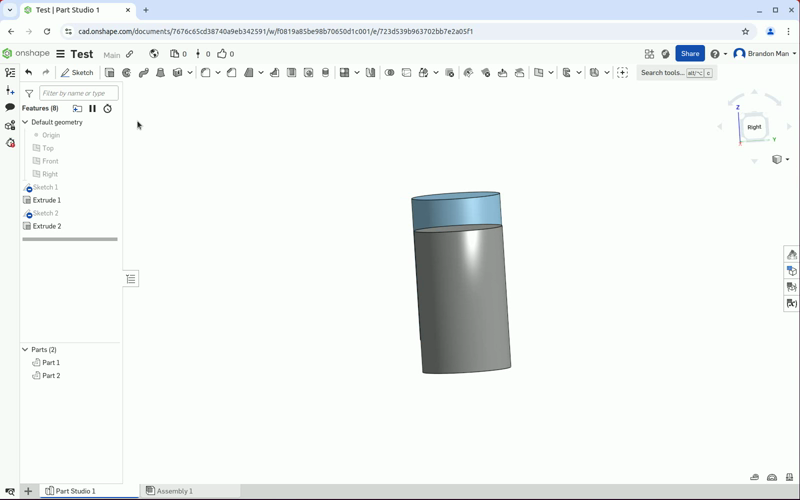
key(right, 3)
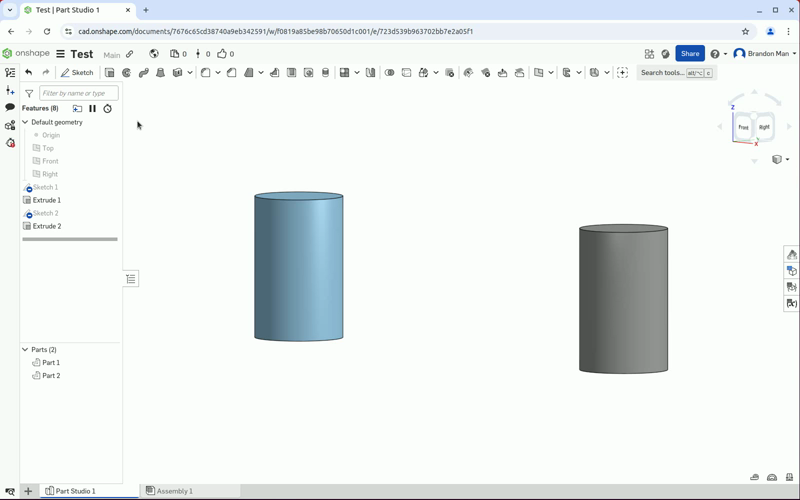
key(down, 3)
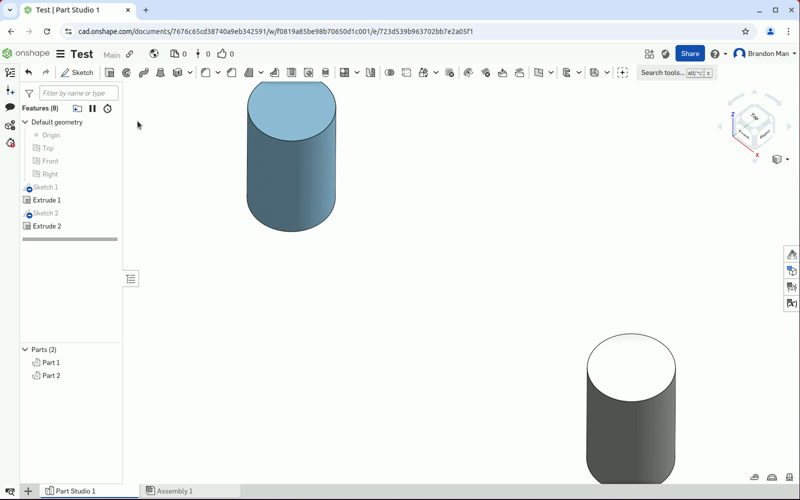
mouse_move(73, 189)
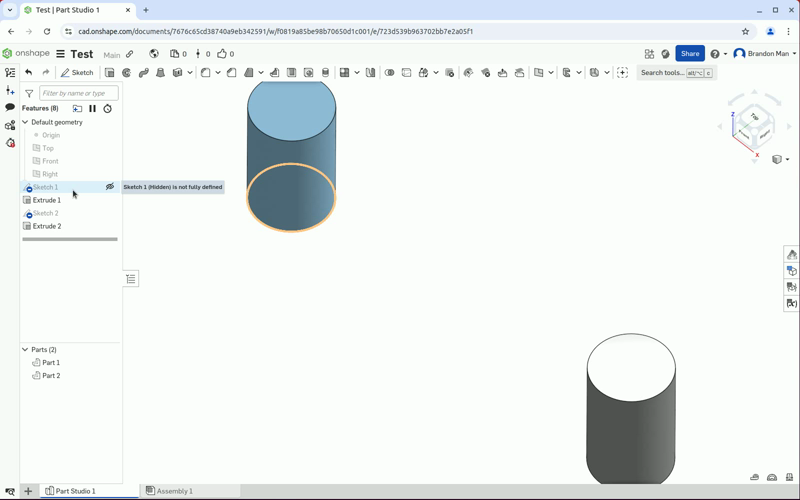
click(73, 189)